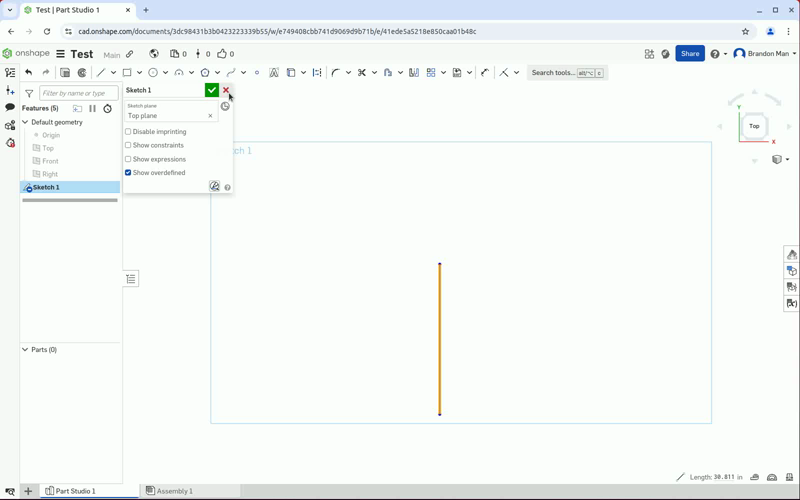
key(shift+h)
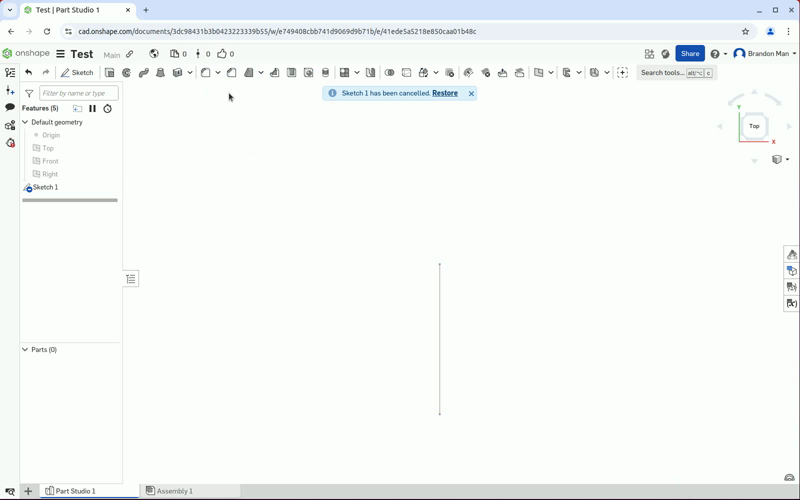
key(shift+s)
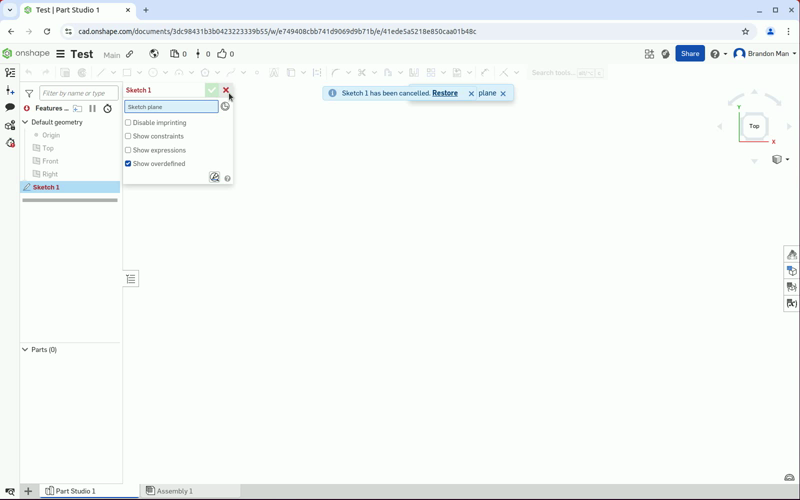
mouse_move(73, 150)
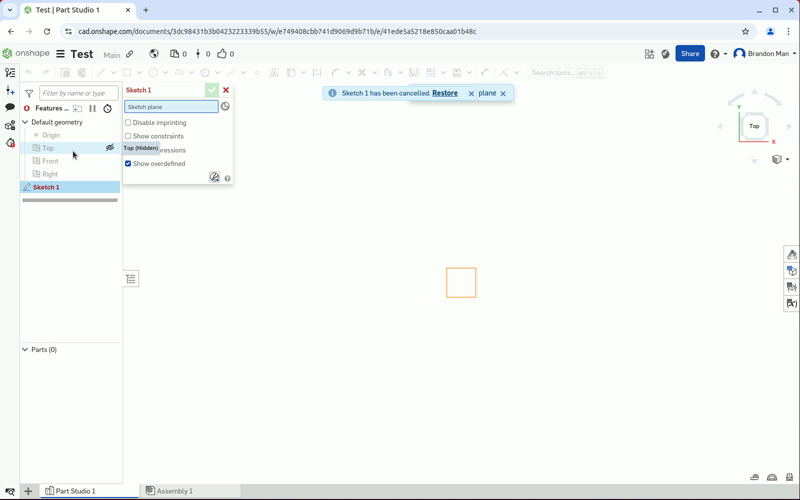
click(73, 150)
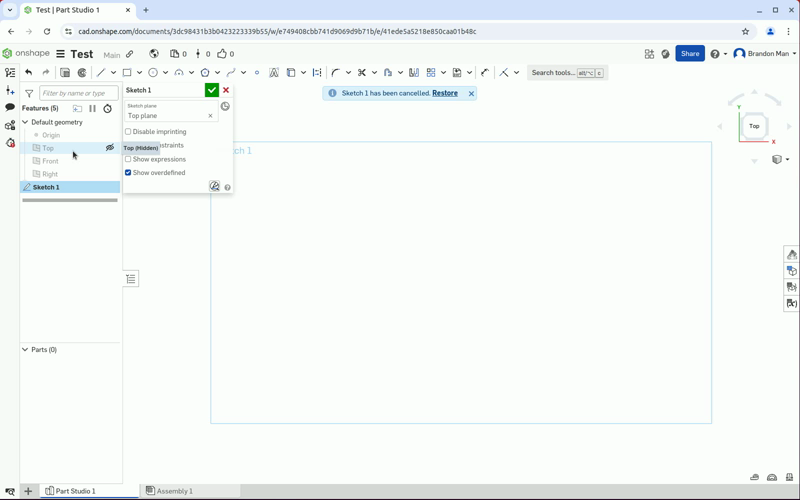
mouse_move(73, 352)
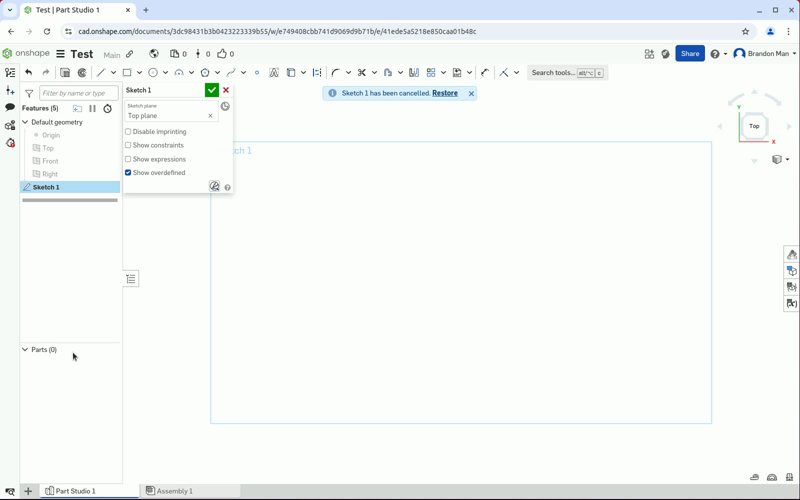
key(y)
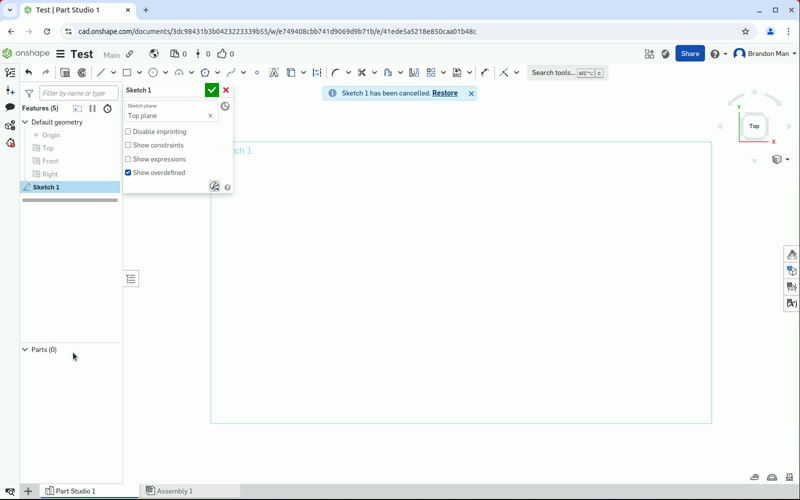
key(l)
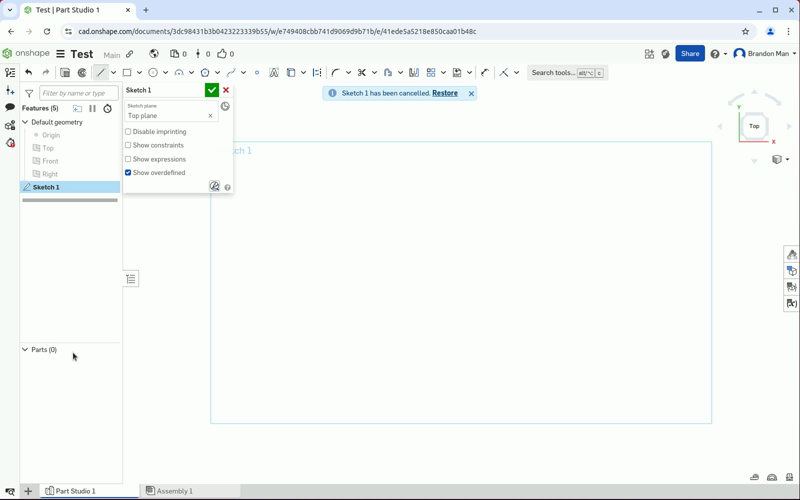
key_down(shift)
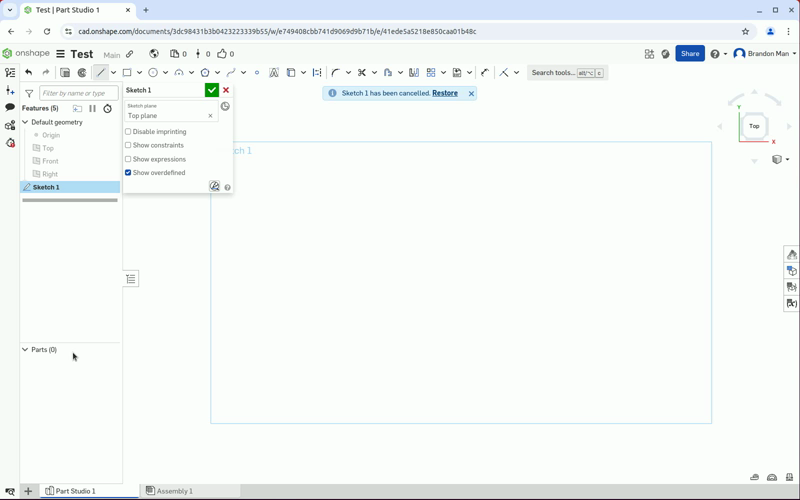
mouse_move(348, 316)
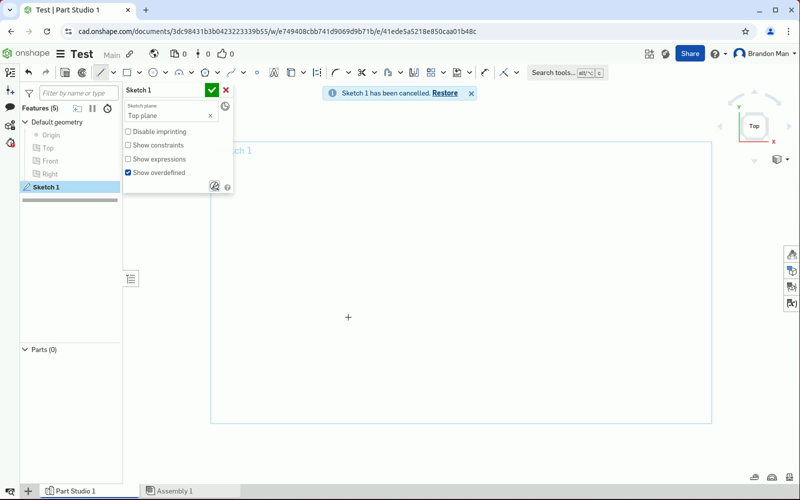
click(348, 316)
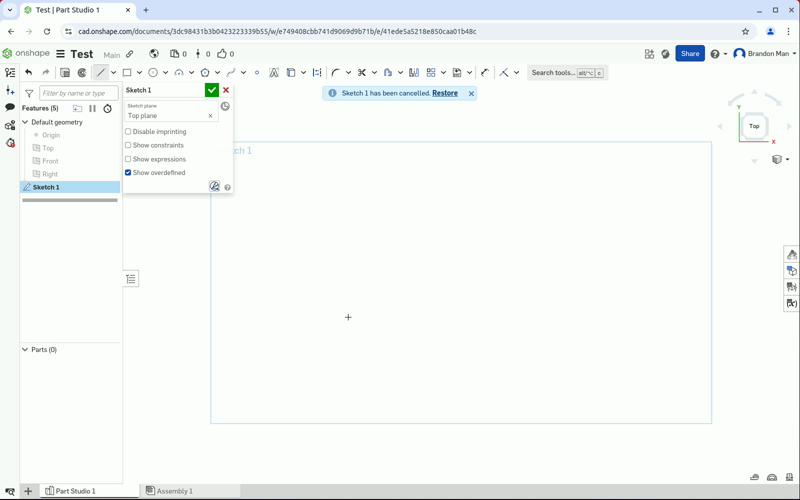
key_up(shift)
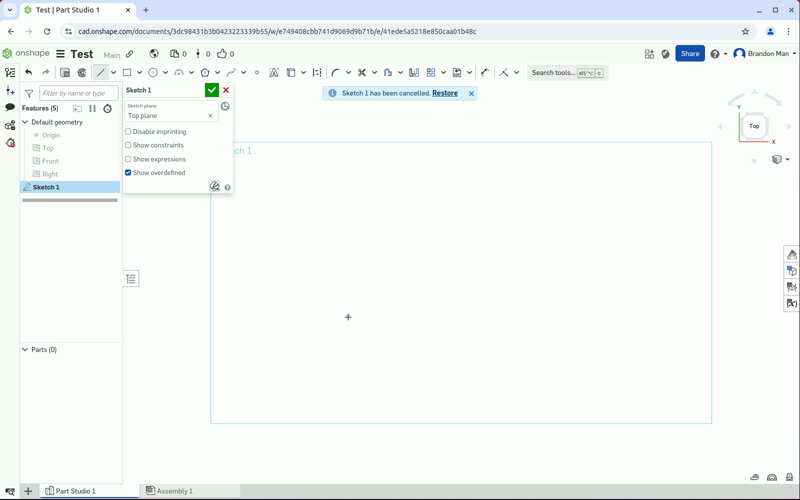
key_down(shift)
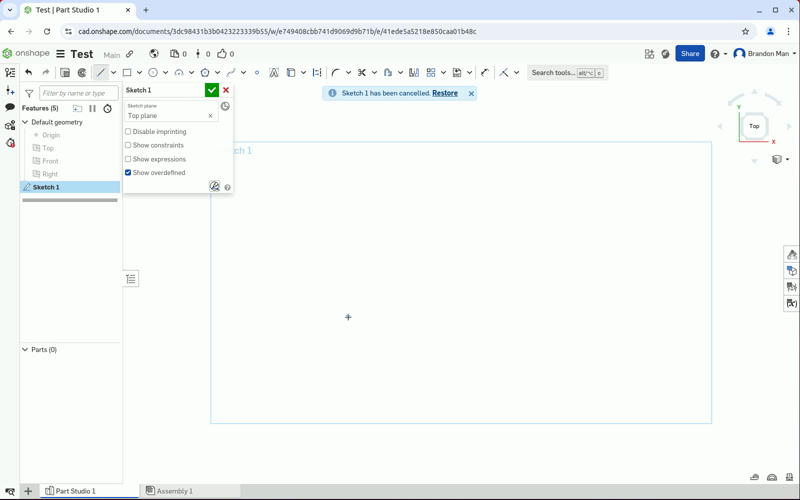
mouse_move(458, 316)
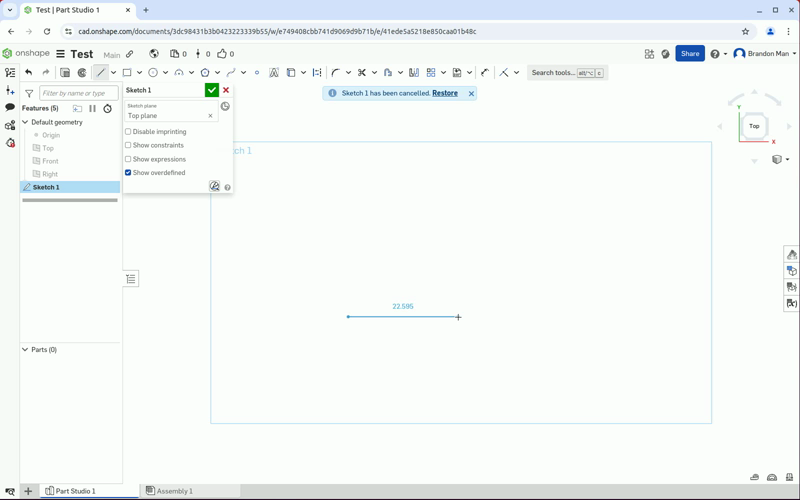
click(458, 316)
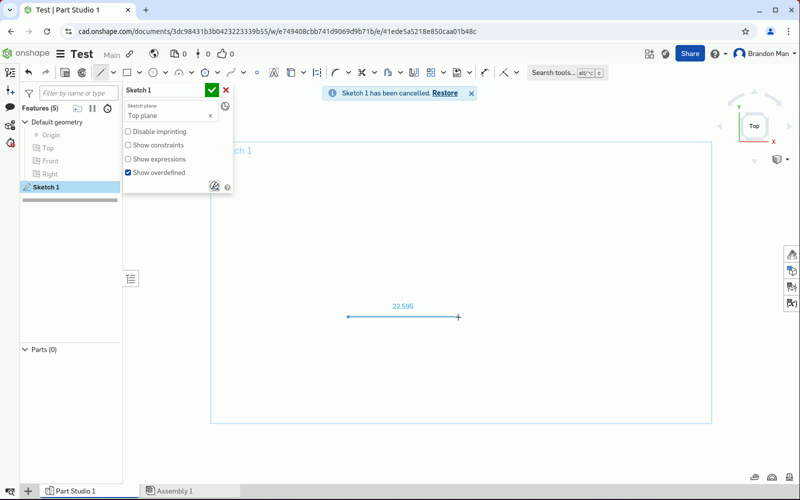
key_up(shift)
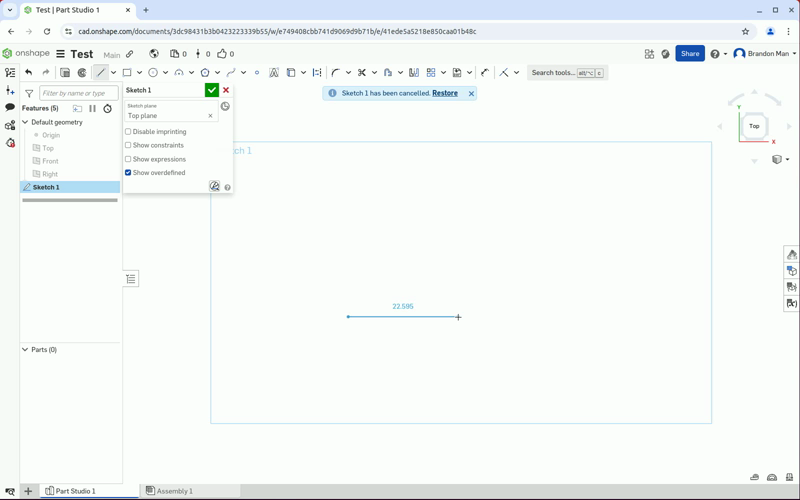
key(esc)
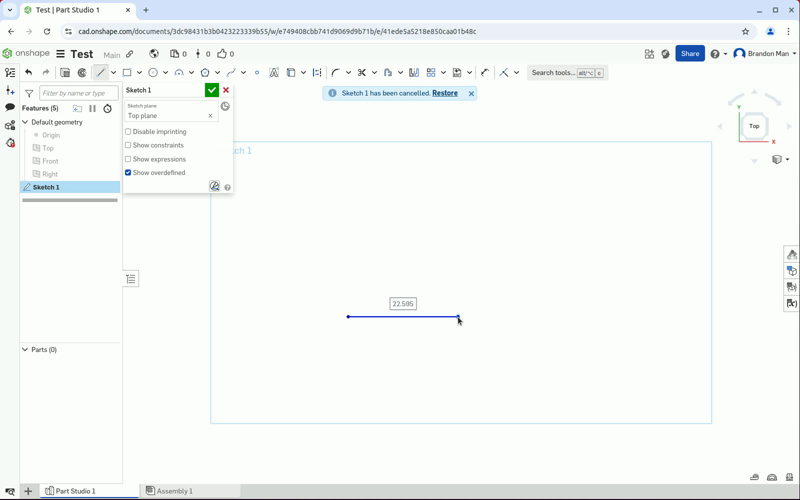
key(a)
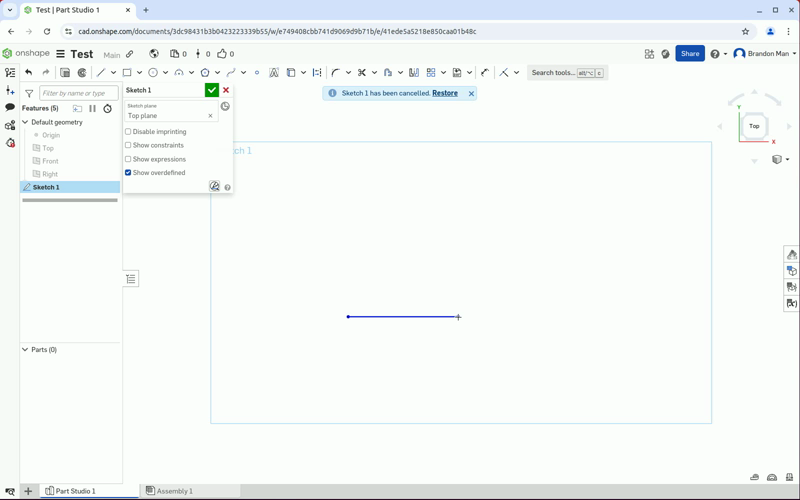
mouse_move(458, 316)
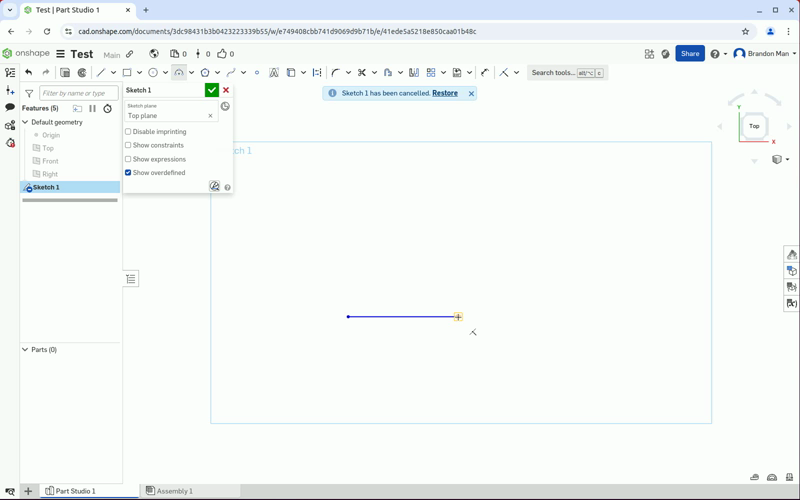
click(458, 316)
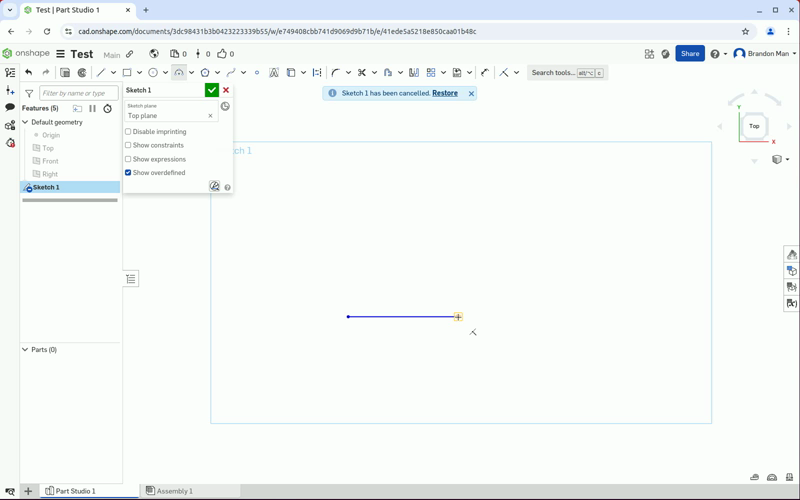
key_down(shift)
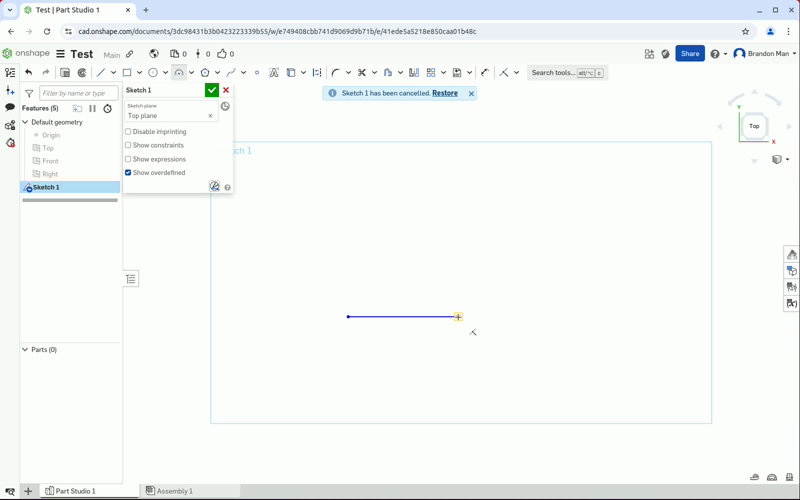
mouse_move(458, 248)
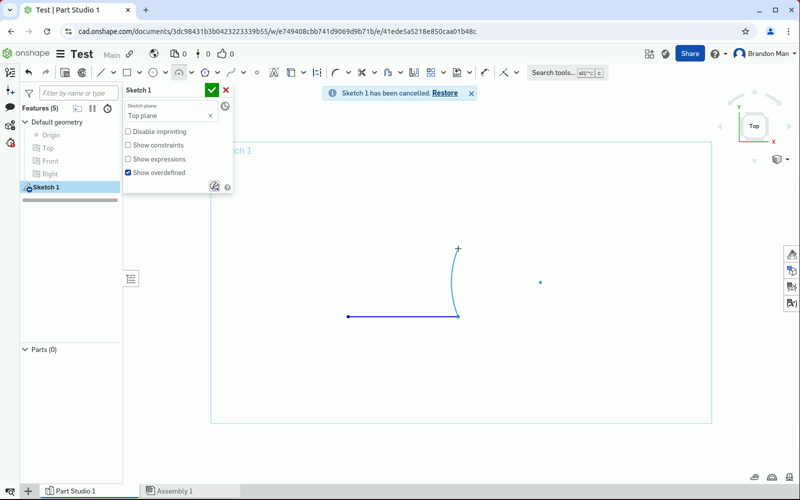
click(458, 248)
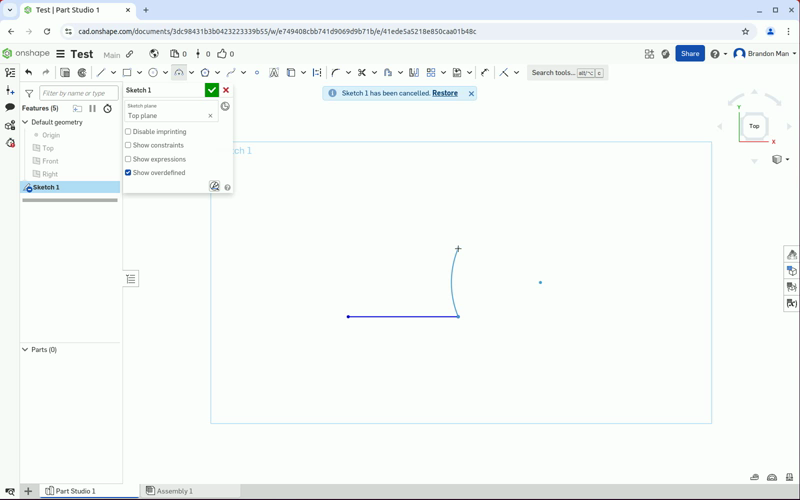
mouse_move(440, 282)
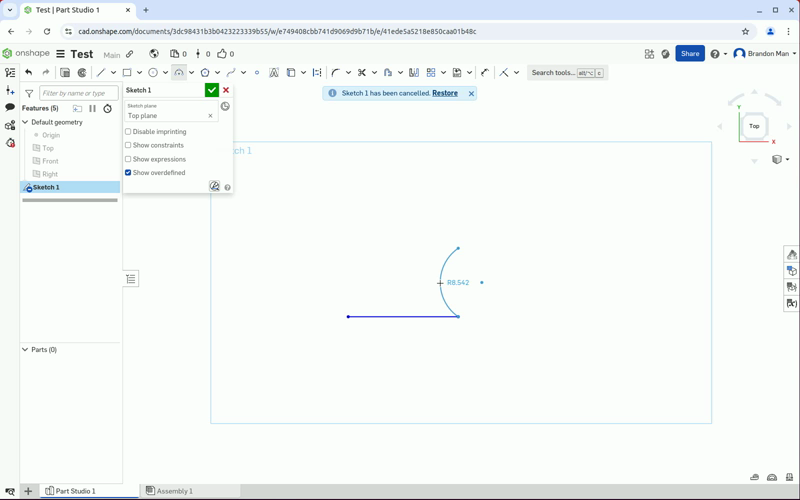
click(440, 282)
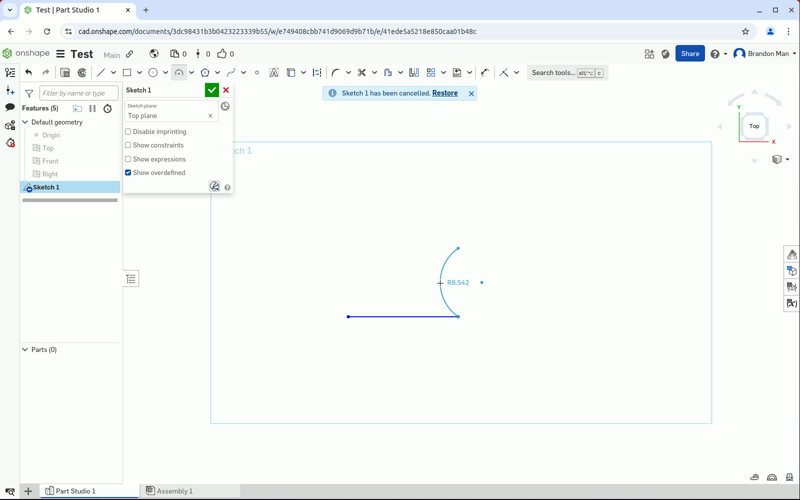
key_up(shift)
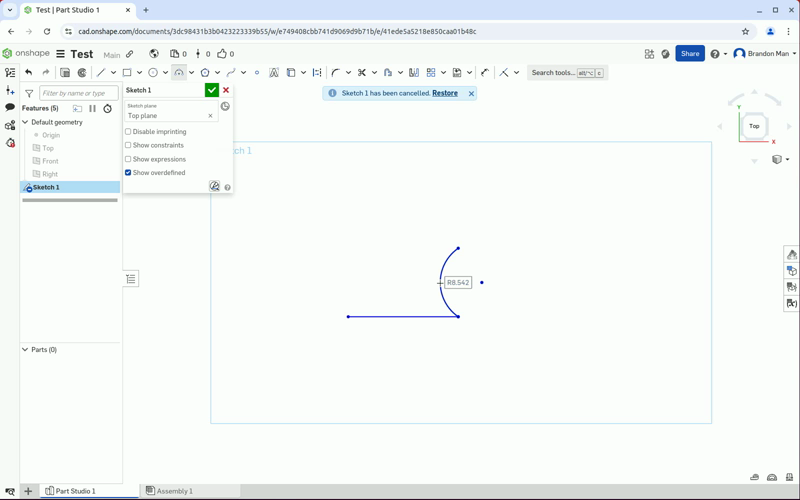
key(esc)
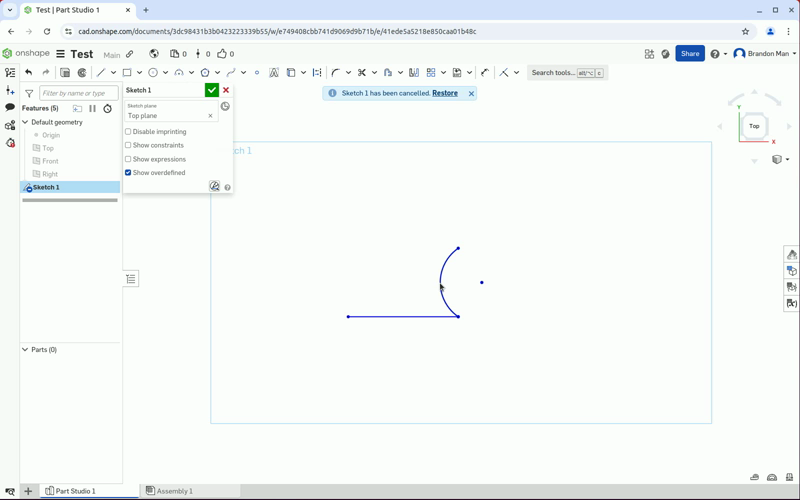
key(l)
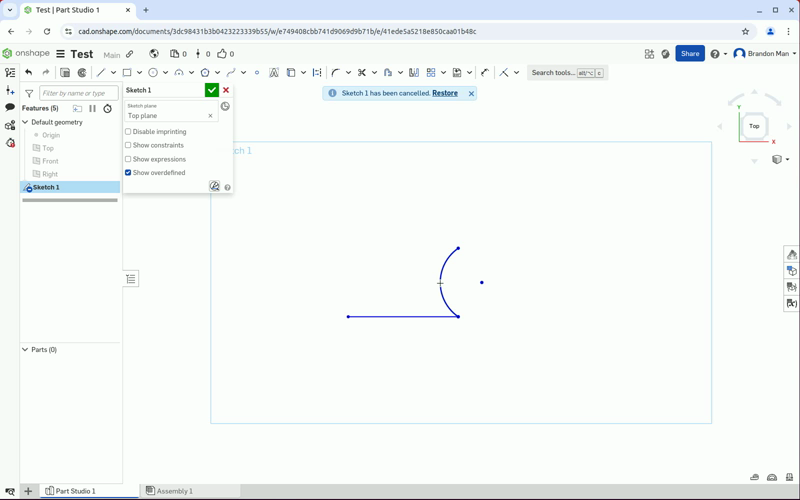
mouse_move(458, 248)
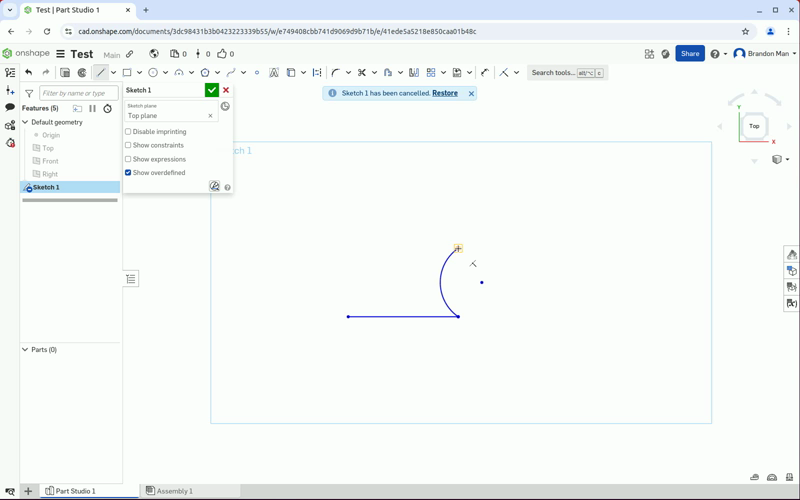
click(458, 248)
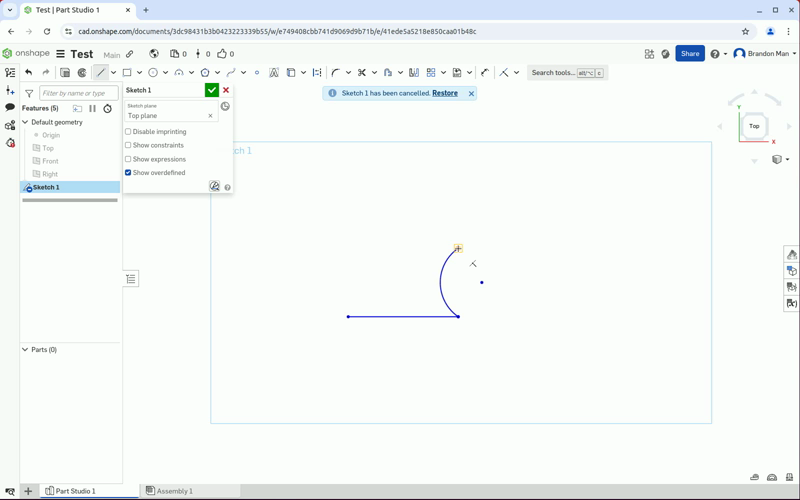
key_down(shift)
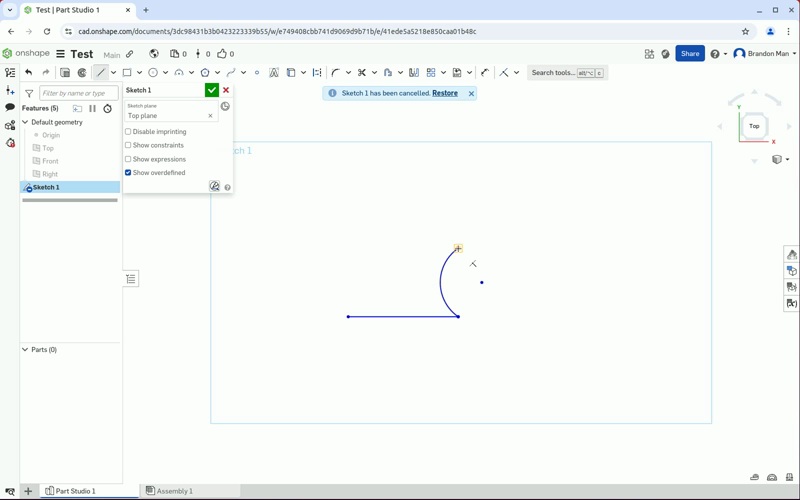
mouse_move(348, 248)
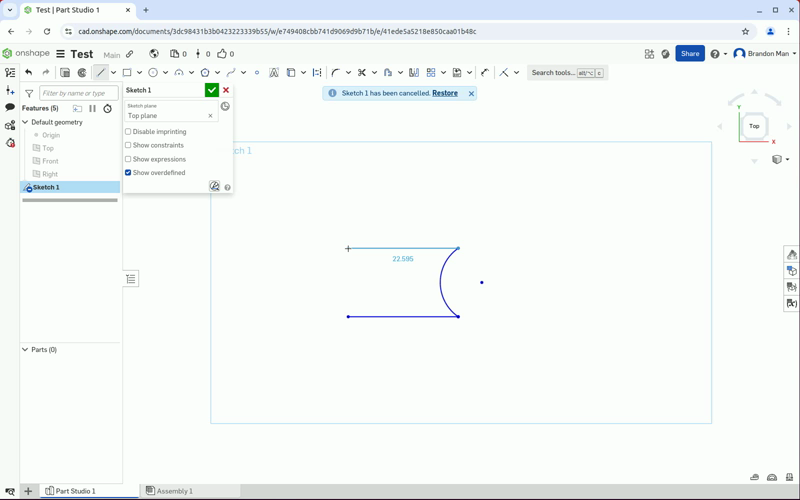
click(348, 248)
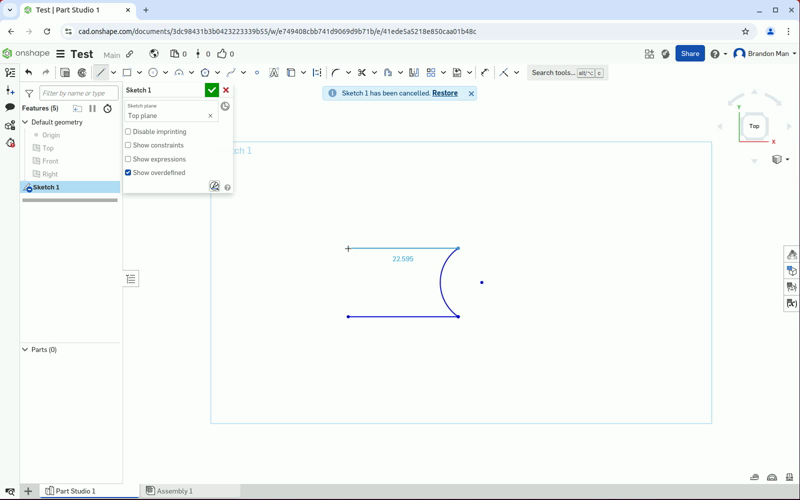
key_up(shift)
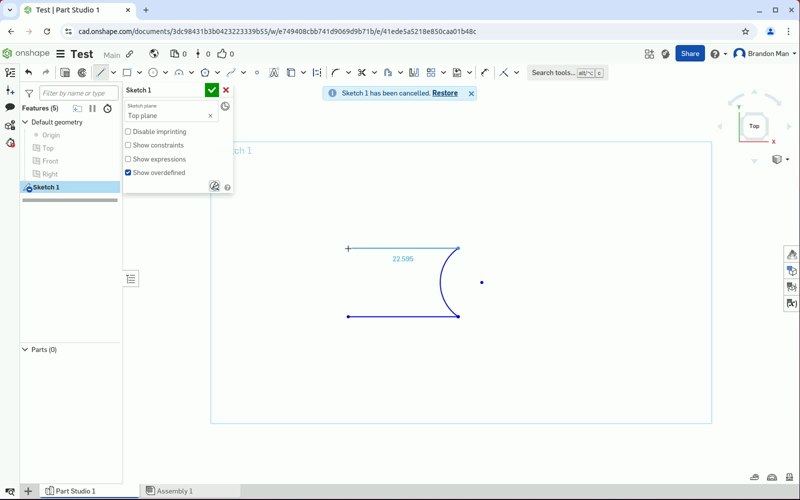
key_down(shift)
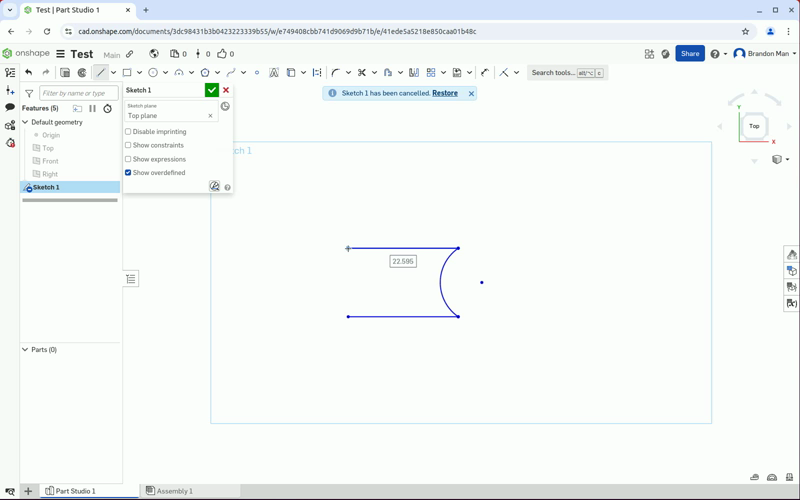
mouse_move(348, 316)
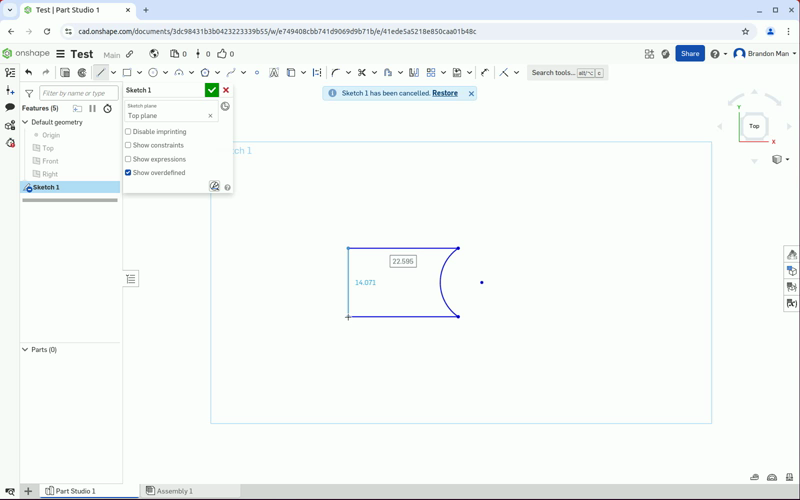
key_up(shift)
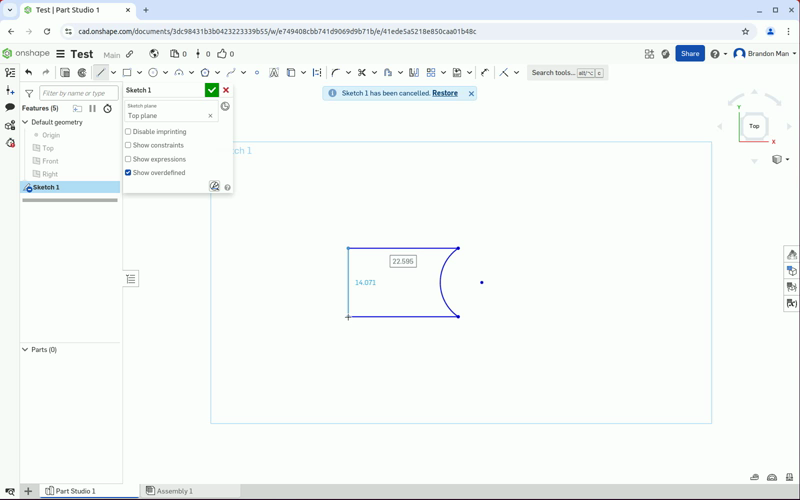
click(348, 316)
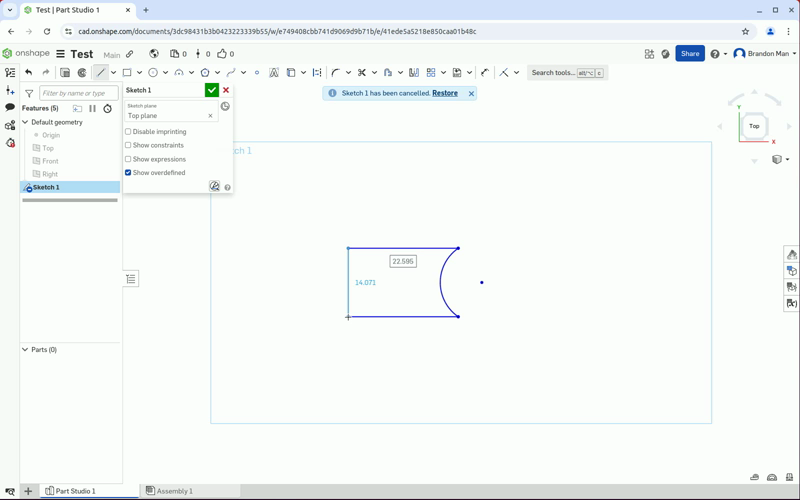
key(esc)
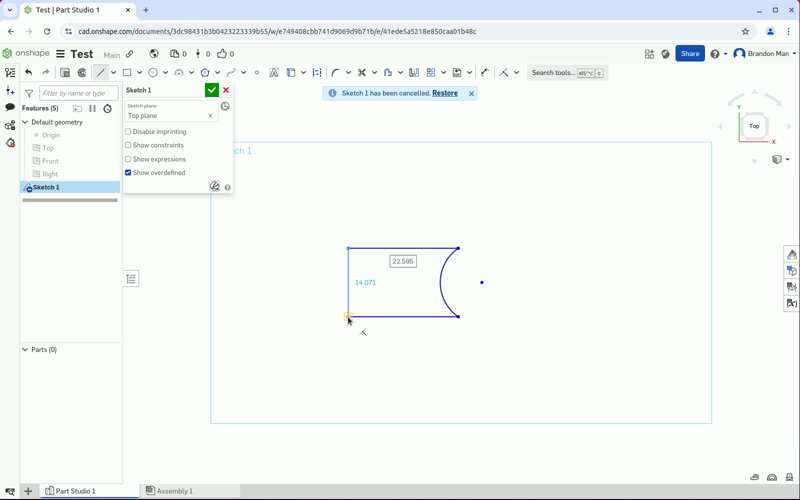
mouse_move(423, 271)
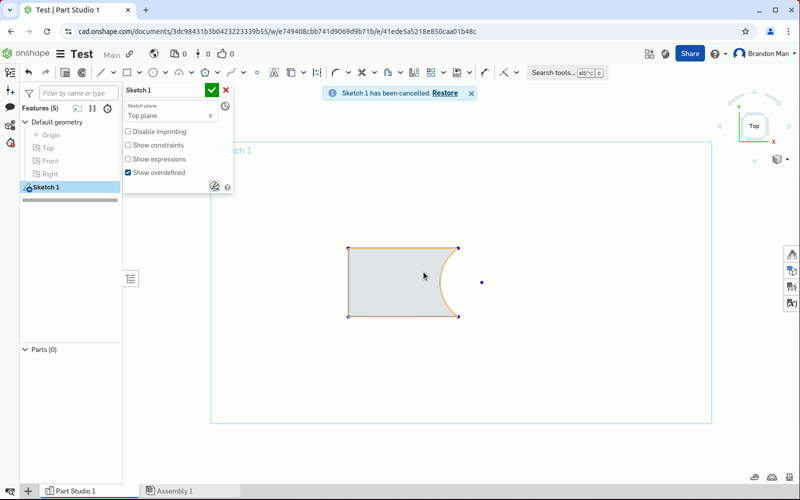
click(423, 271)
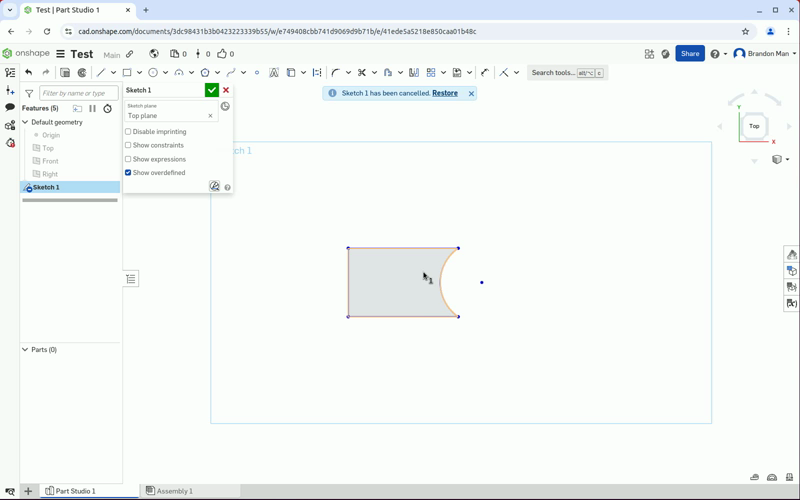
mouse_move(73, 352)
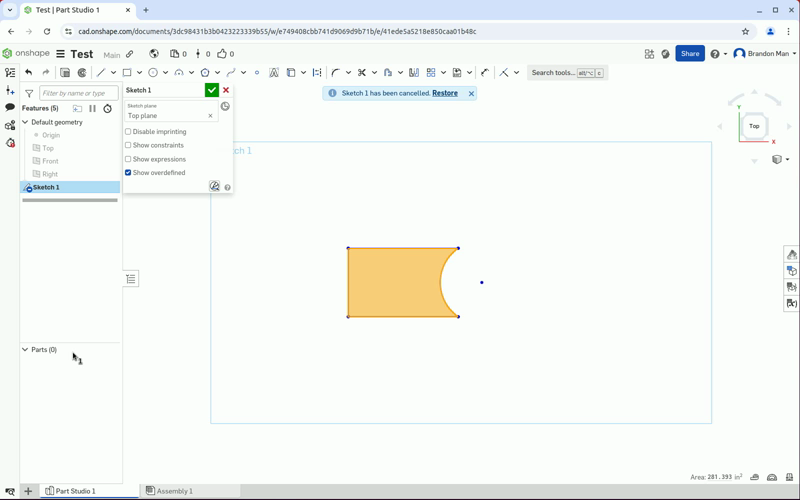
key(shift+y)
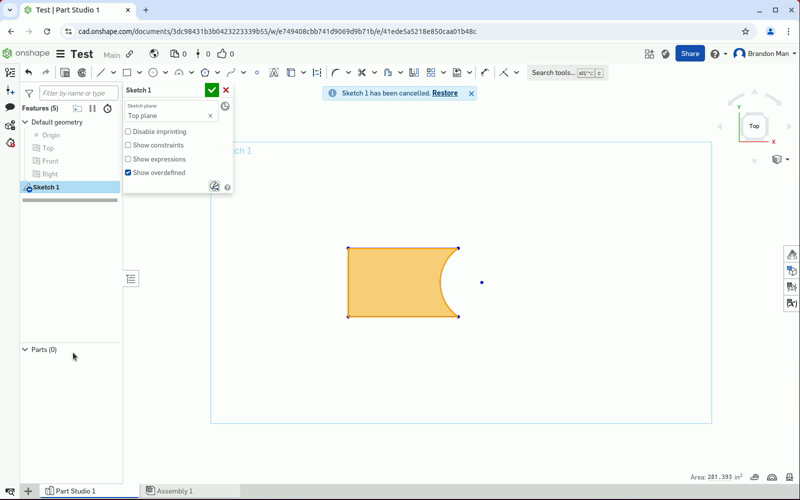
key(shift+e)
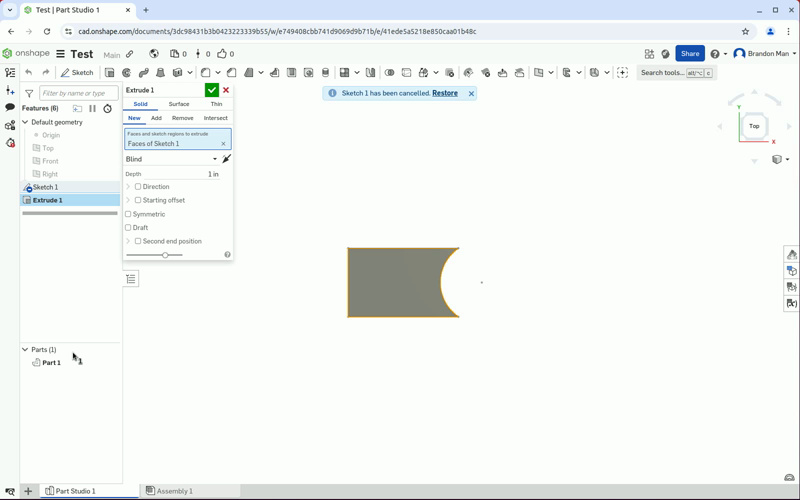
mouse_move(143, 106)
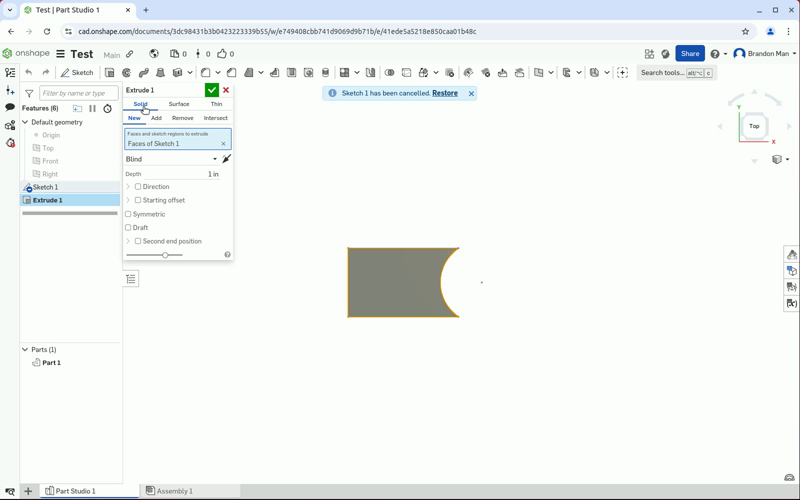
click(143, 106)
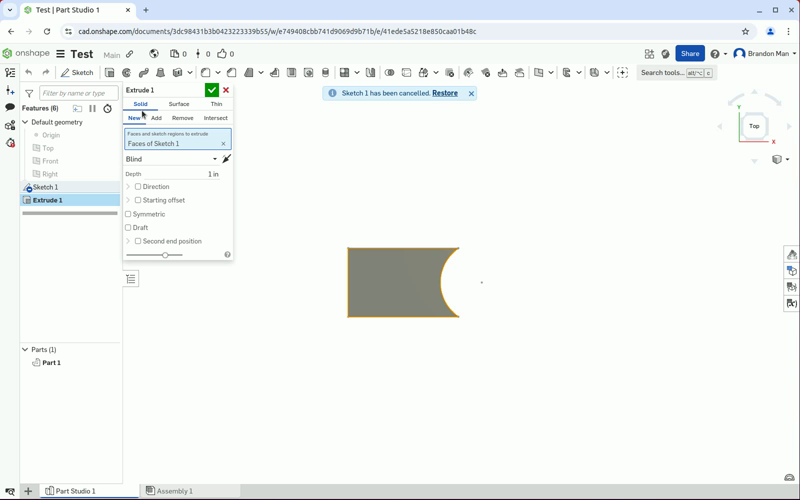
mouse_move(137, 120)
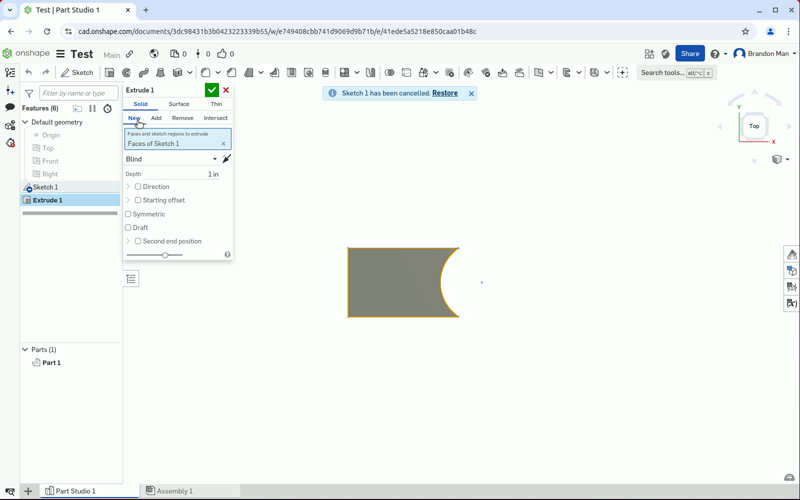
click(137, 120)
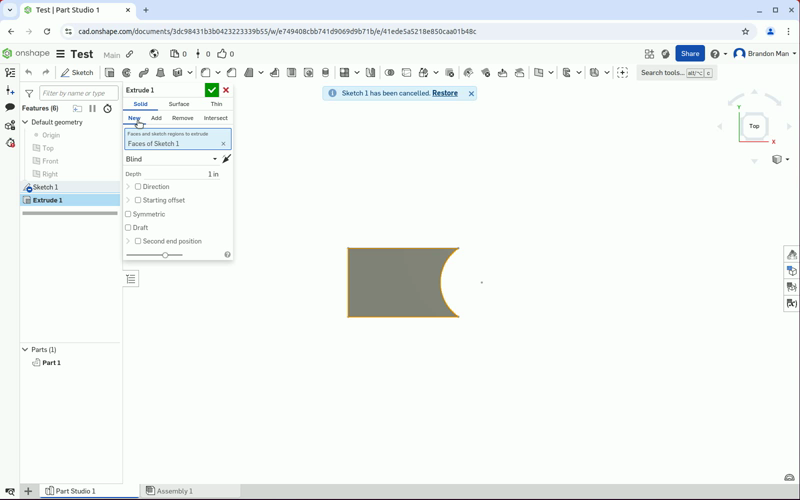
key(tab, 4)
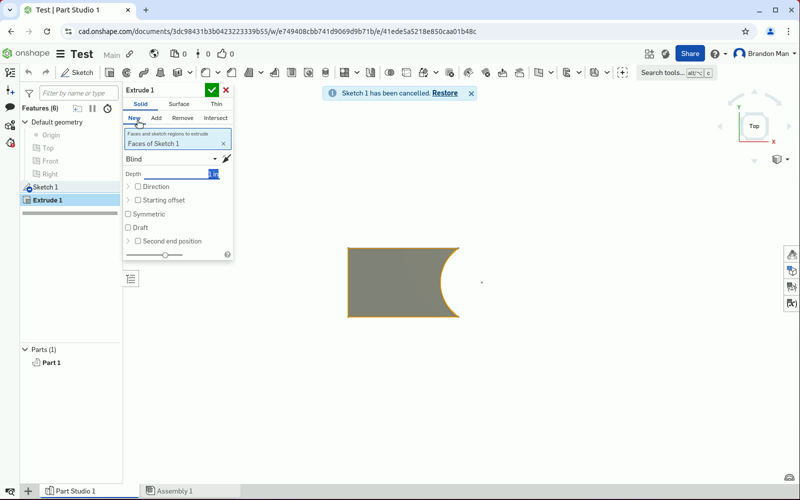
text(4.333)
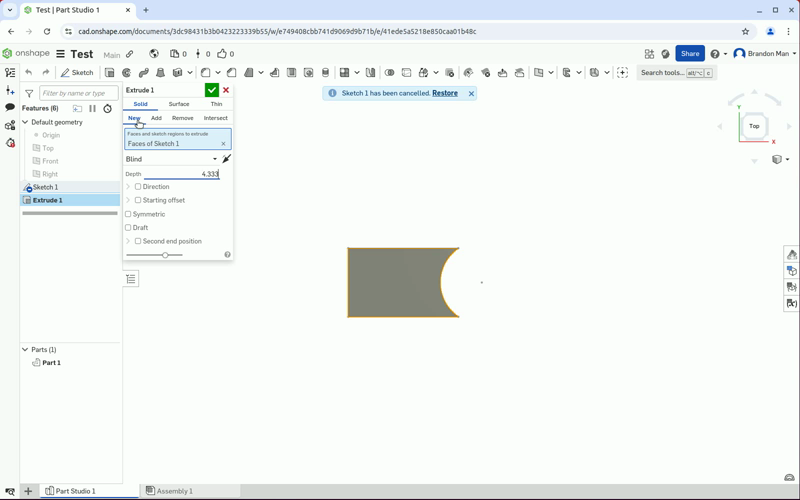
key(enter)
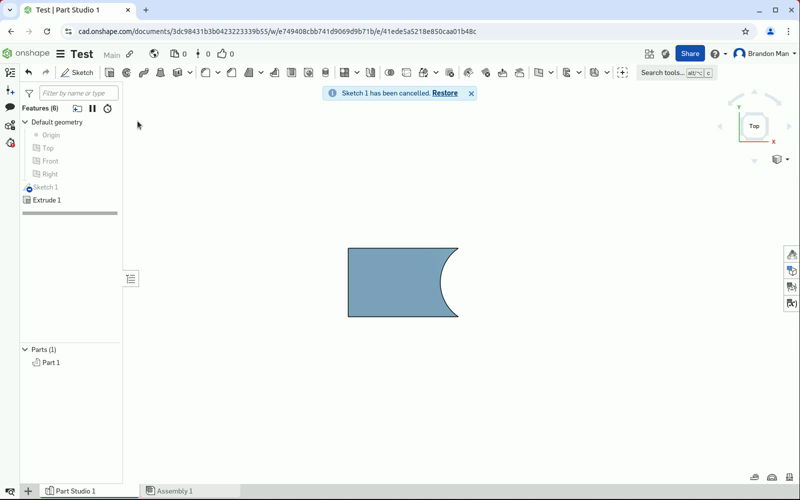
key(shift+h)
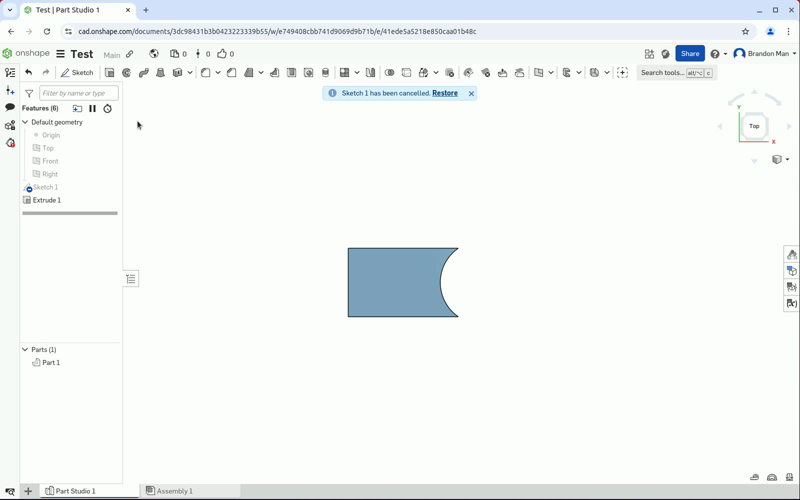
key(shift+h)
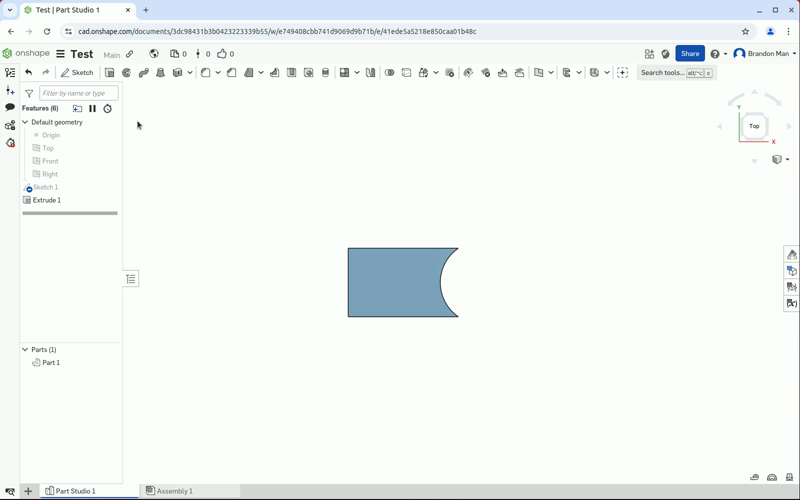
mouse_move(73, 189)
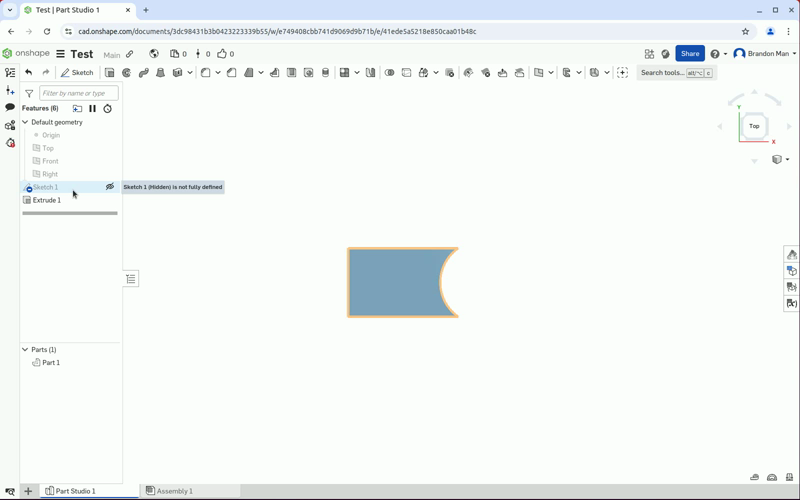
click(73, 189)
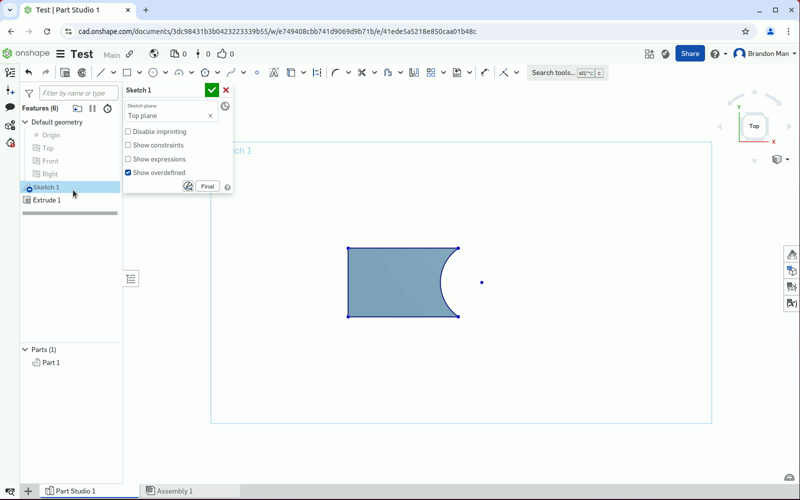
mouse_move(229, 92)
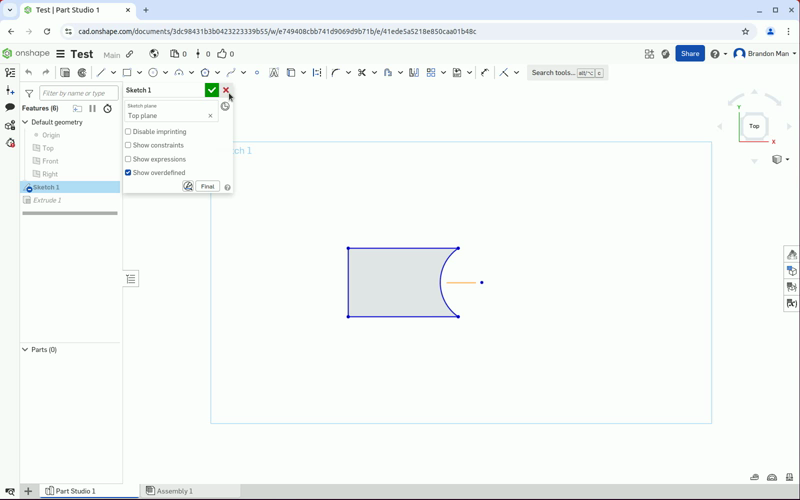
click(229, 92)
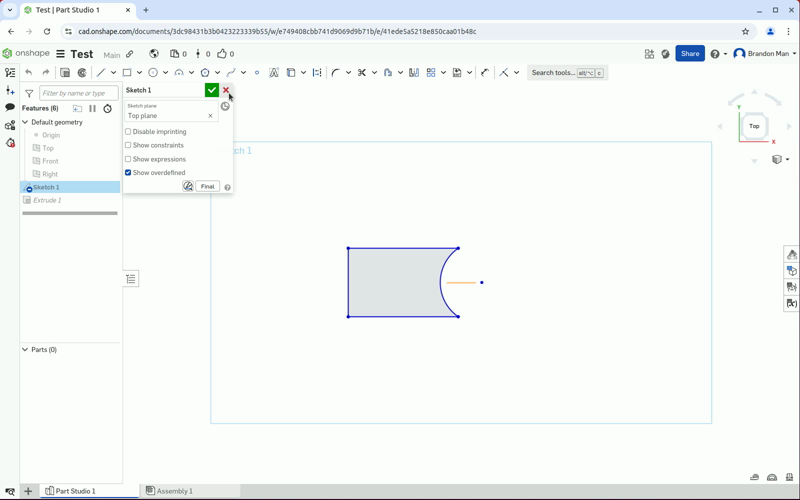
key(shift+s)
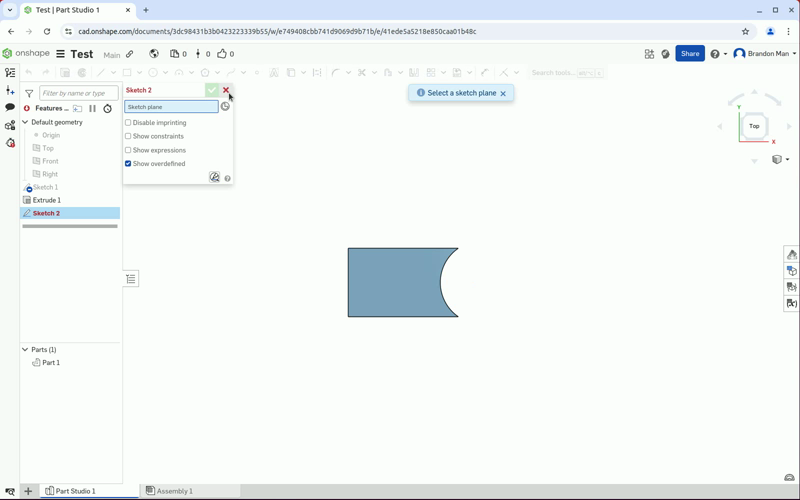
mouse_move(73, 150)
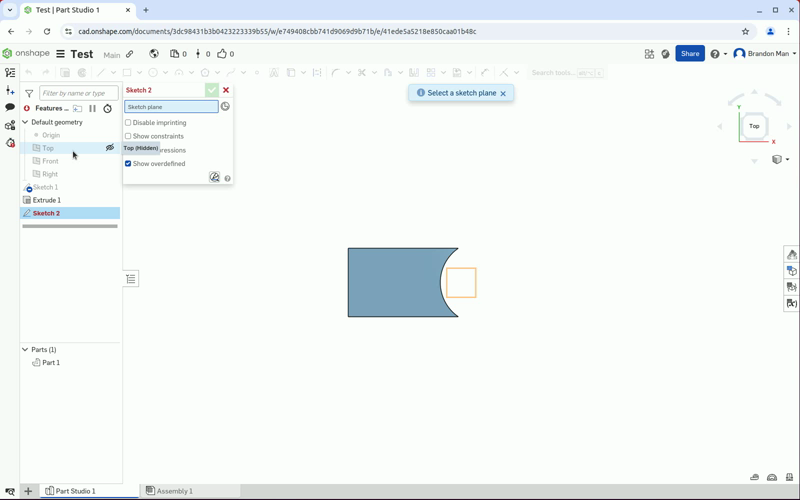
click(73, 150)
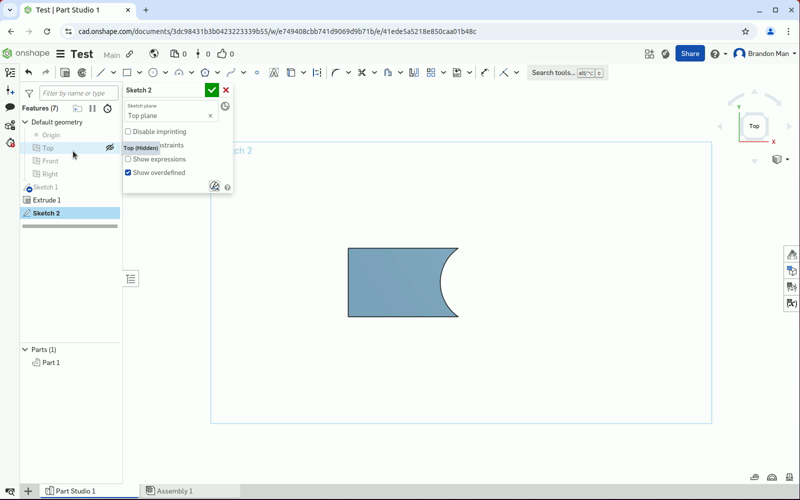
mouse_move(73, 352)
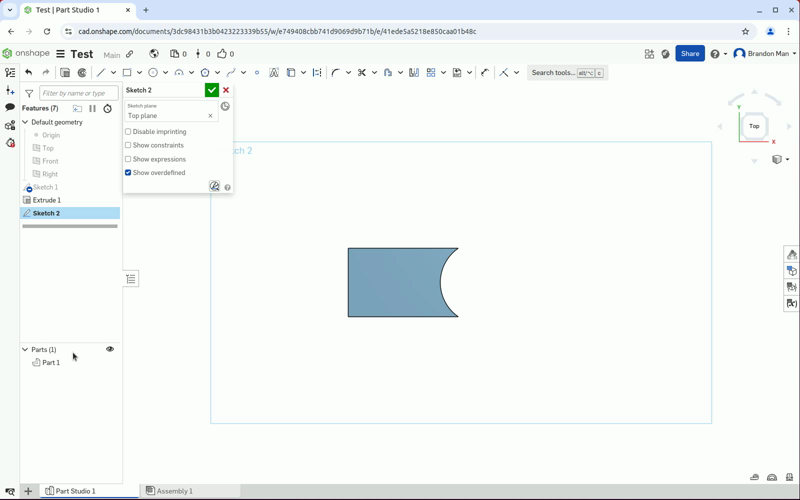
key(y)
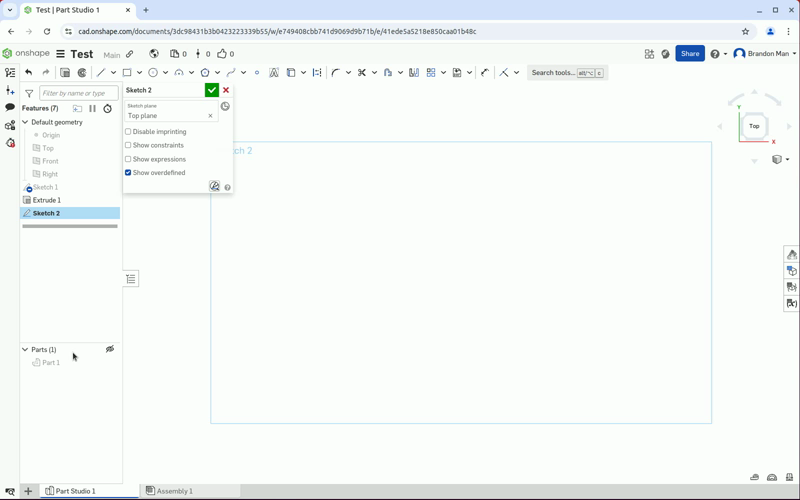
key(c)
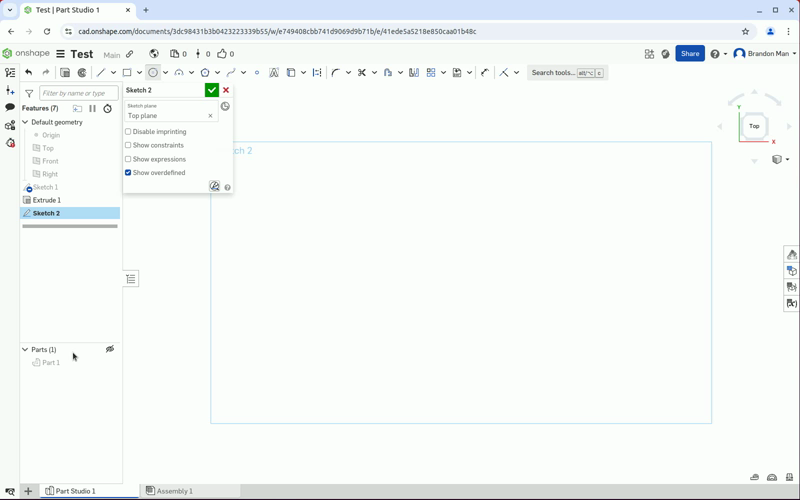
key_down(shift)
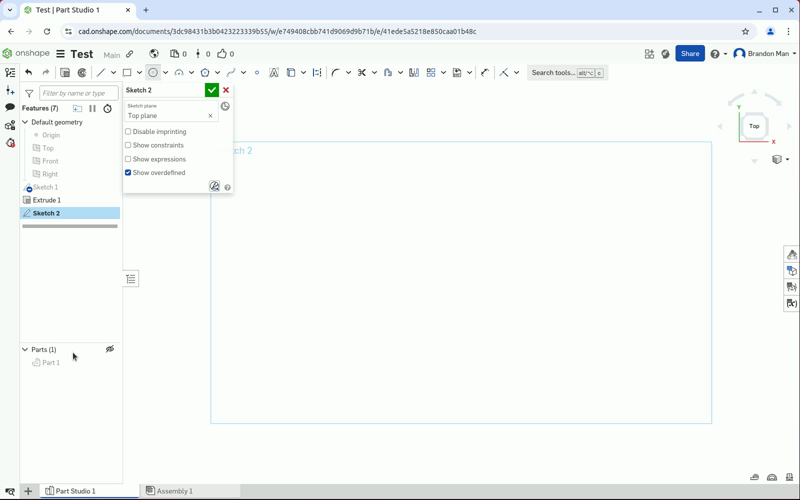
mouse_move(483, 282)
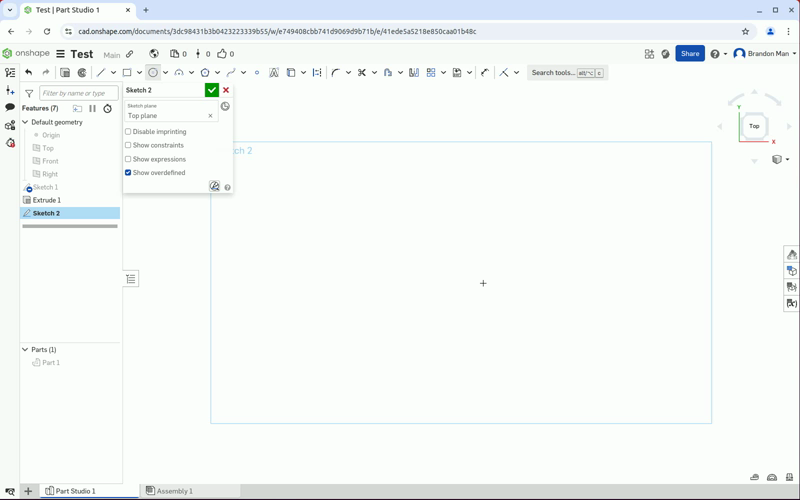
click(483, 282)
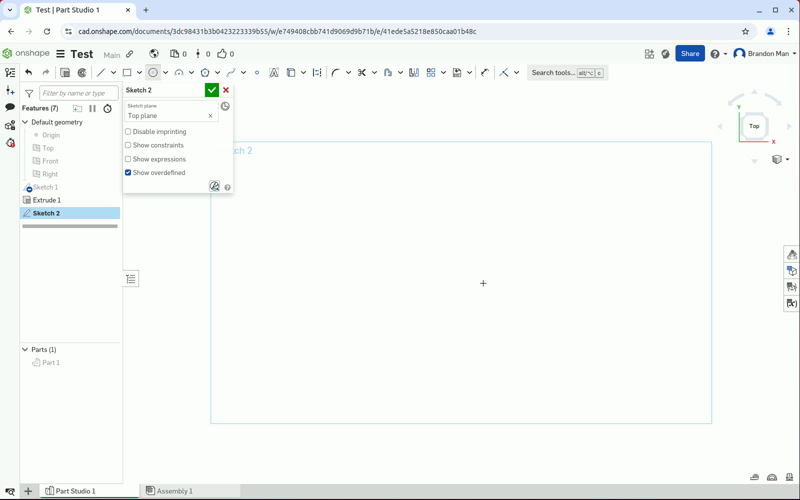
key_up(shift)
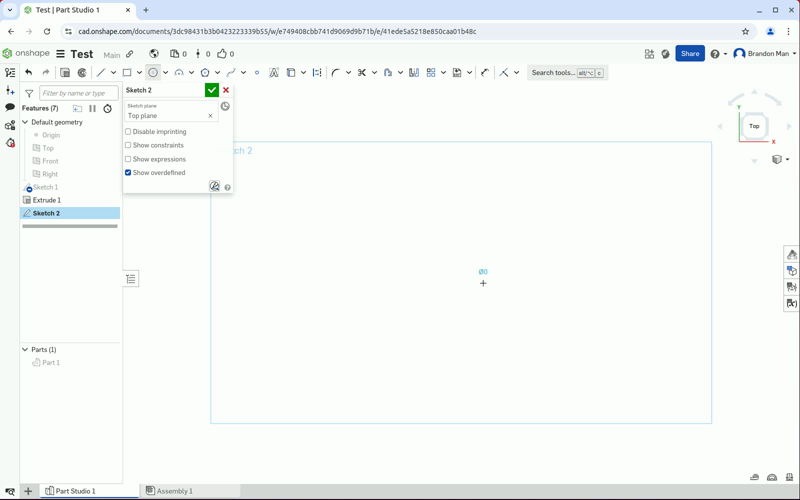
mouse_move(525, 282)
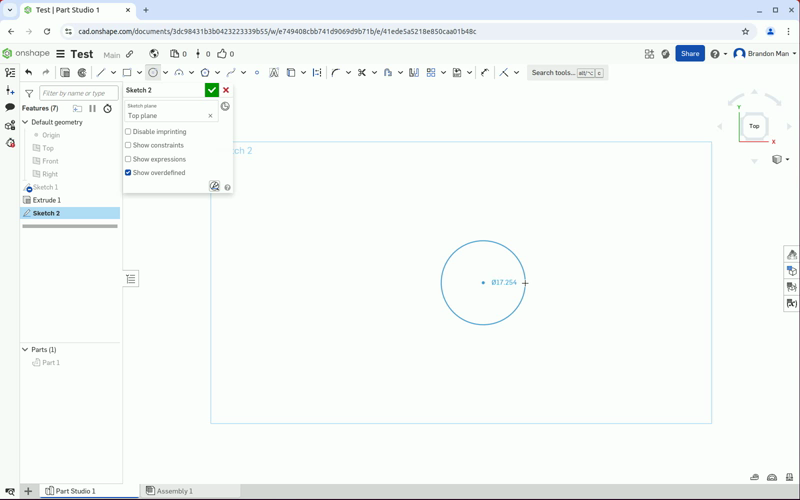
click(525, 282)
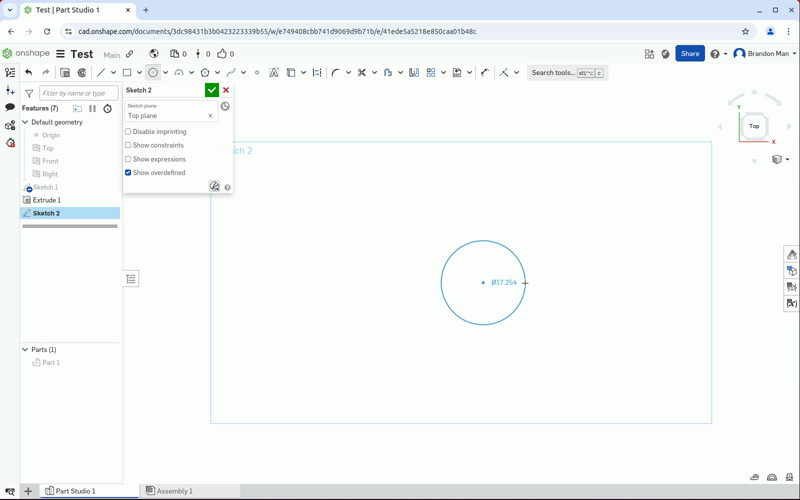
key(esc)
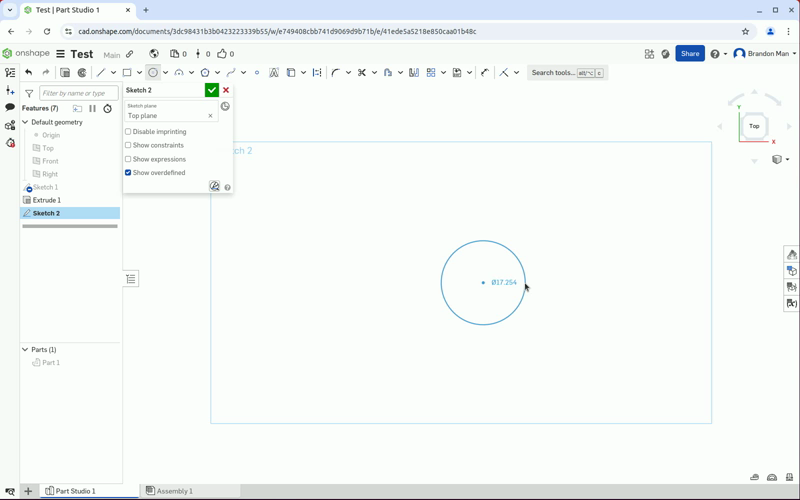
key(c)
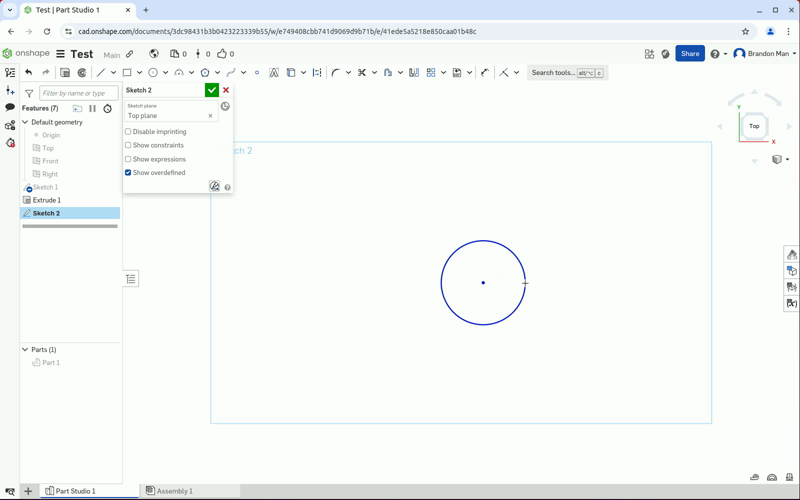
key_down(shift)
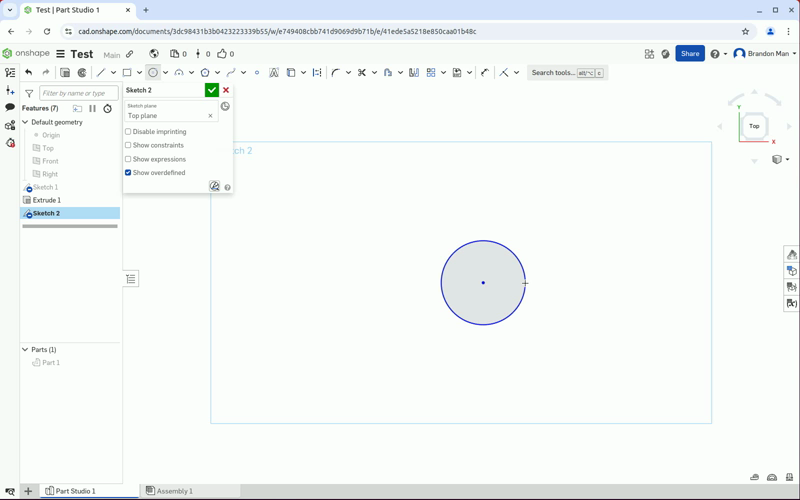
mouse_move(483, 282)
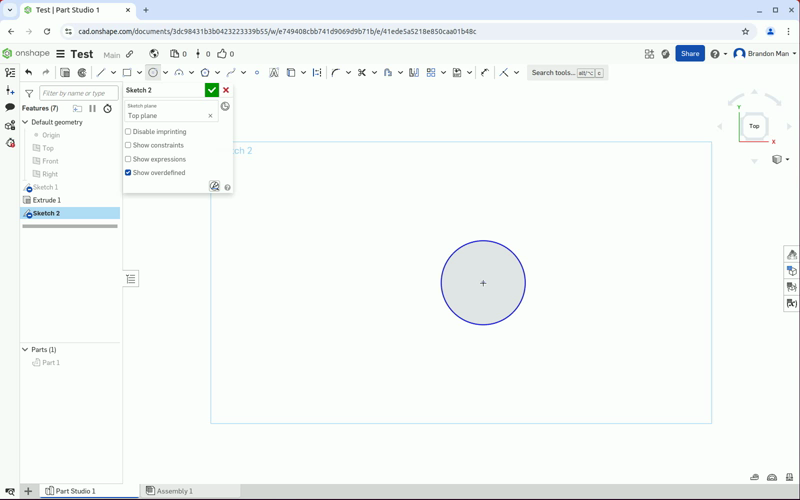
click(483, 282)
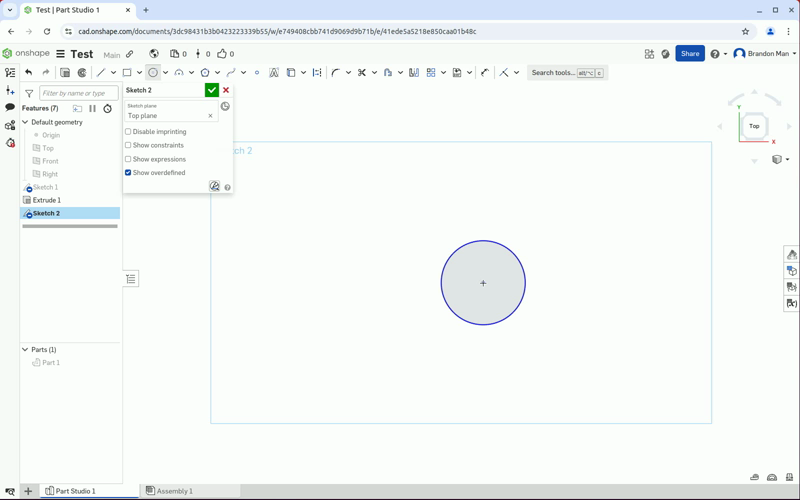
key_up(shift)
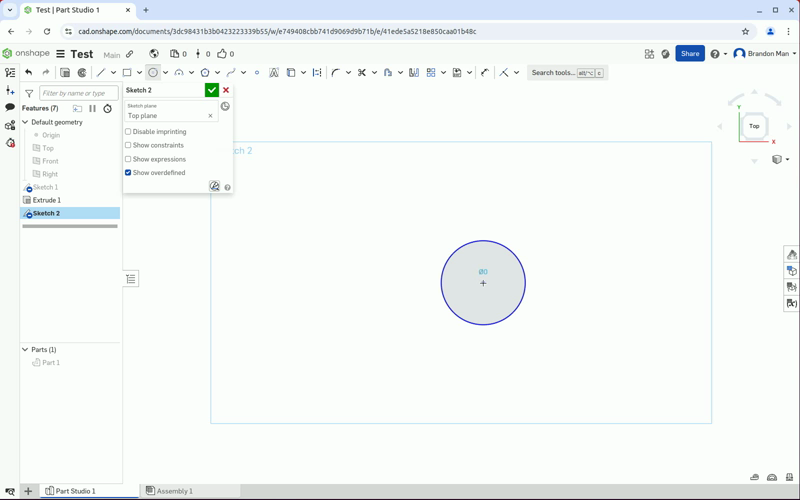
mouse_move(502, 282)
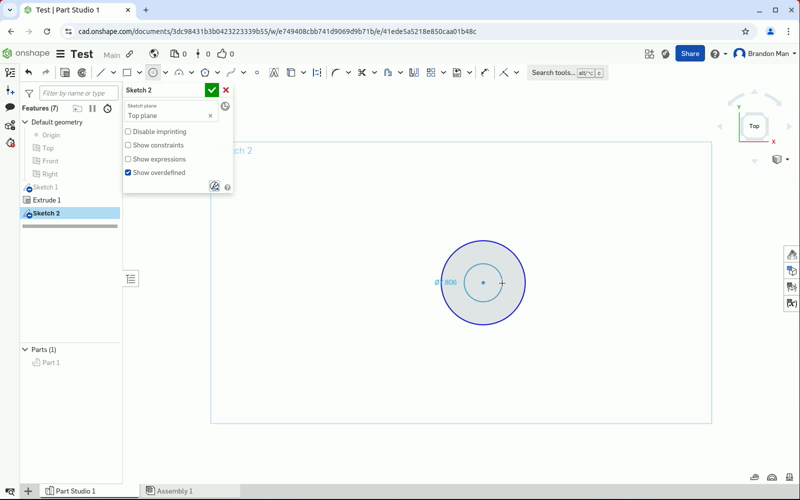
click(502, 282)
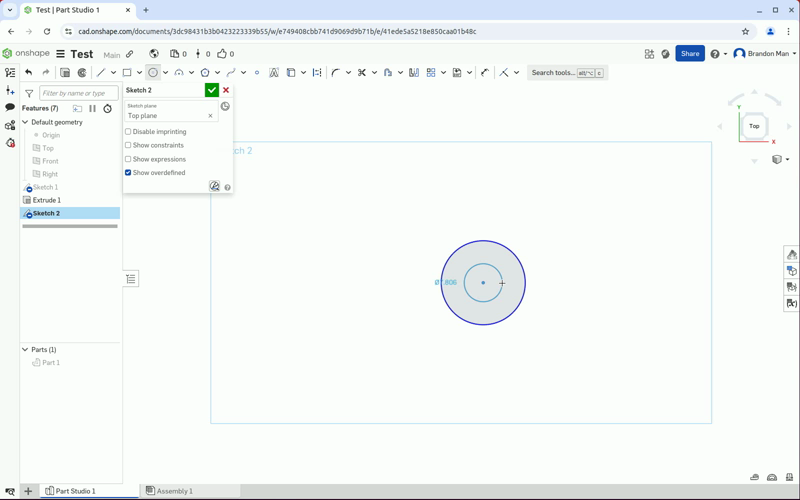
key(esc)
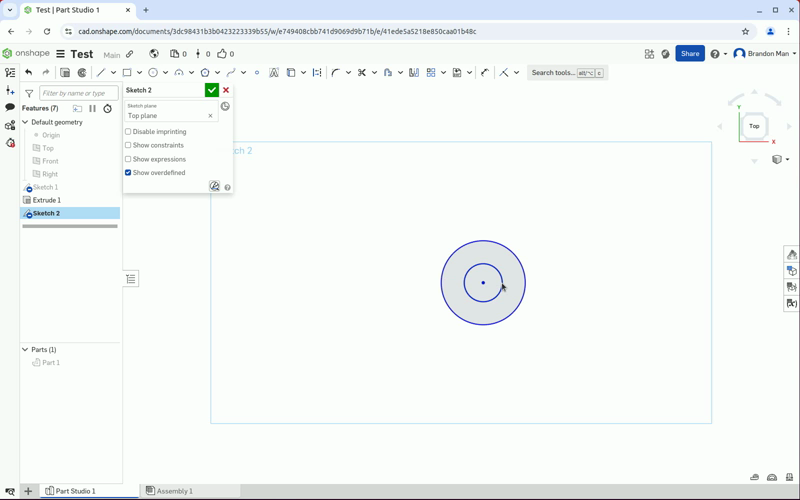
mouse_move(455, 291)
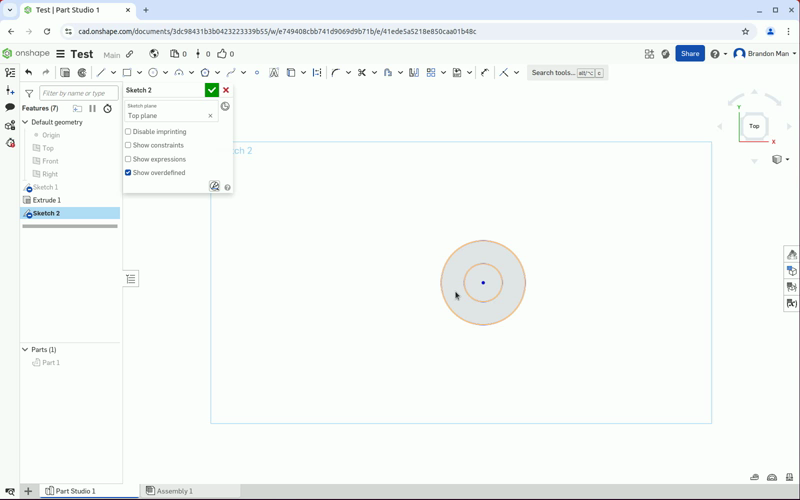
click(455, 291)
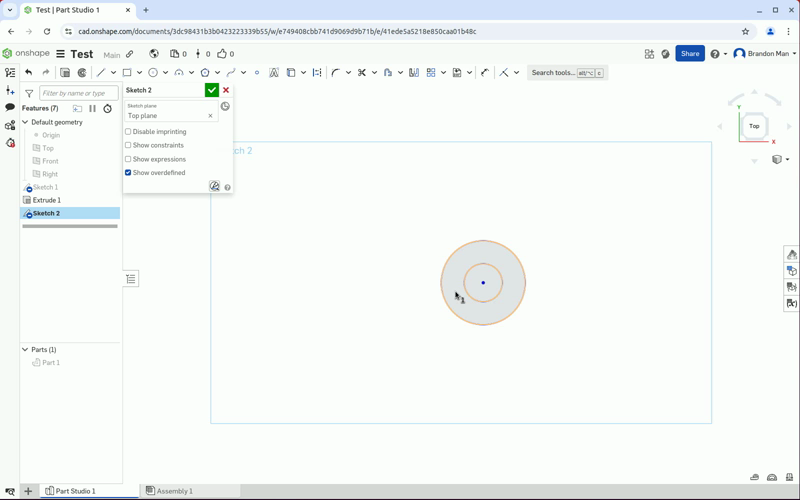
mouse_move(73, 352)
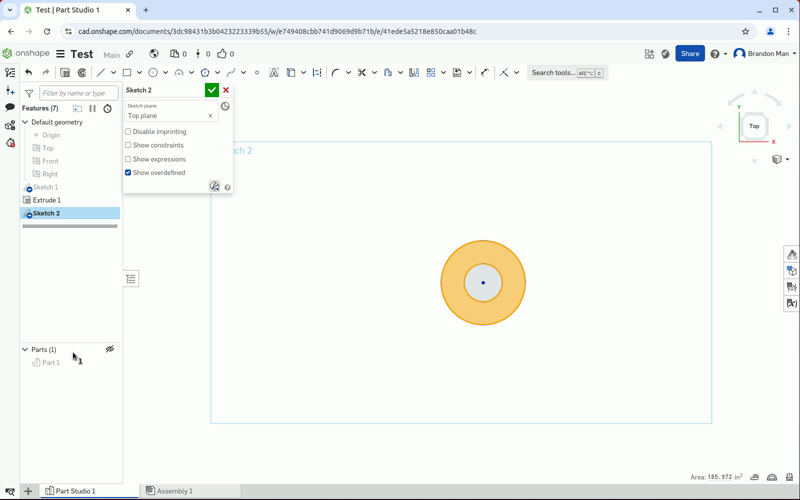
key(shift+y)
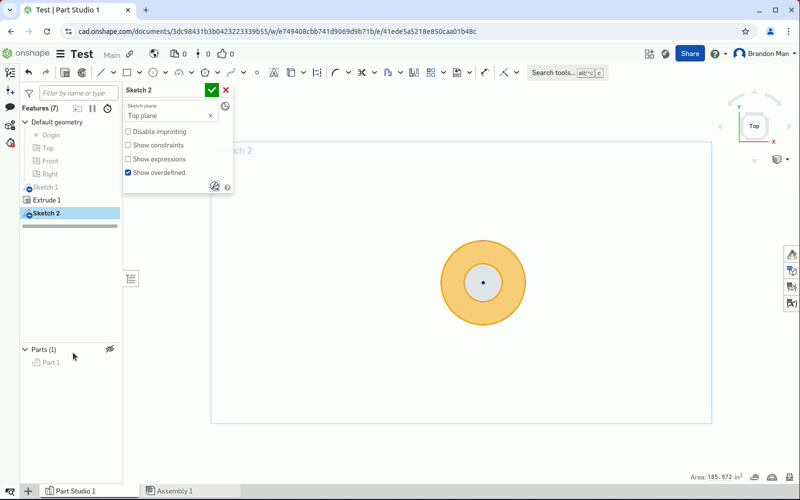
key(shift+e)
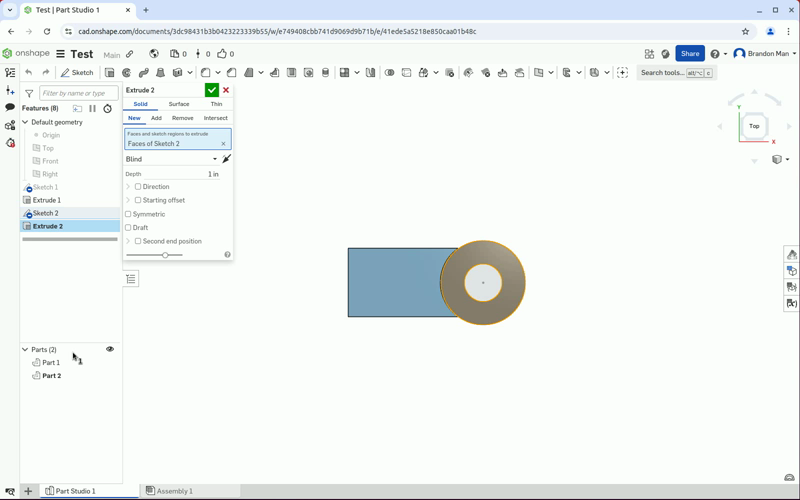
mouse_move(143, 106)
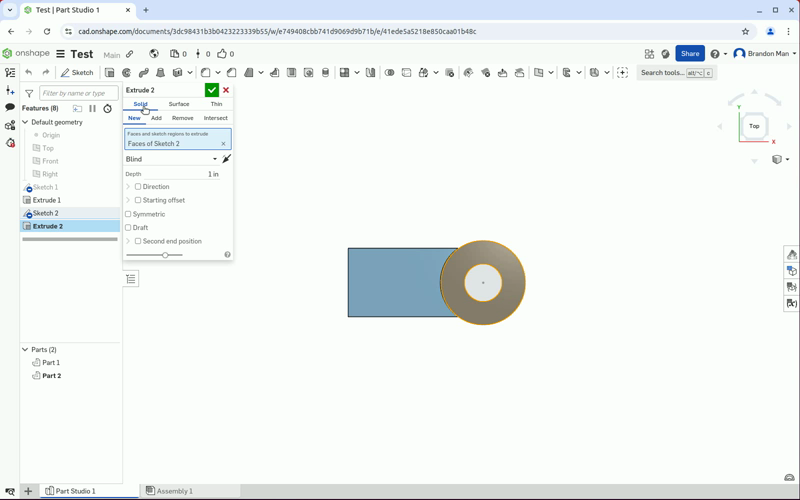
click(143, 106)
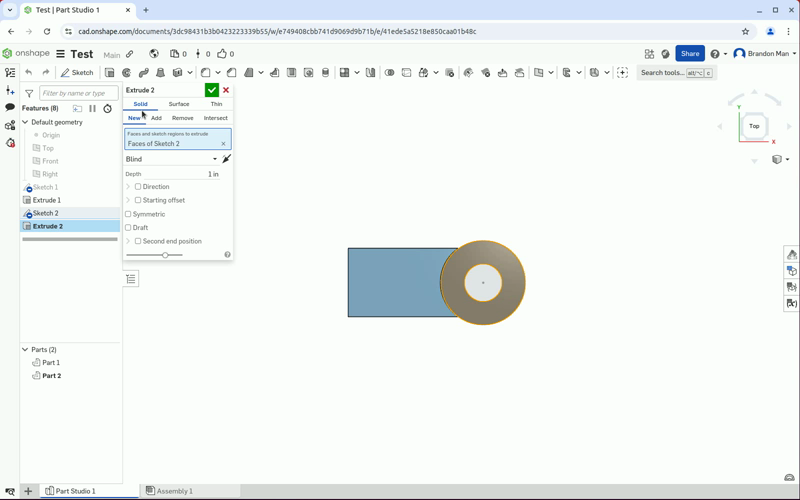
mouse_move(137, 120)
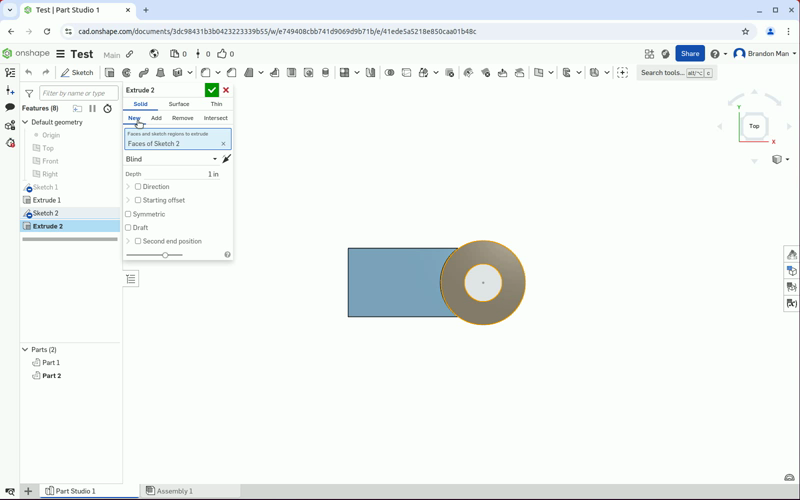
click(137, 120)
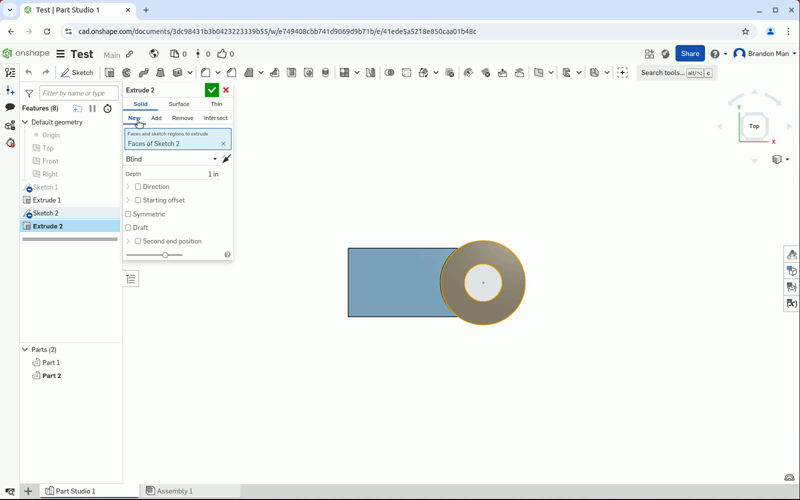
key(tab, 4)
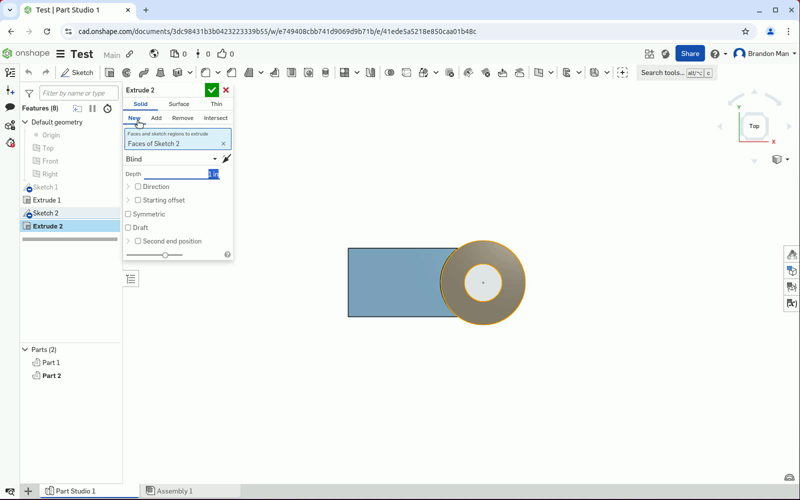
text(10.591)
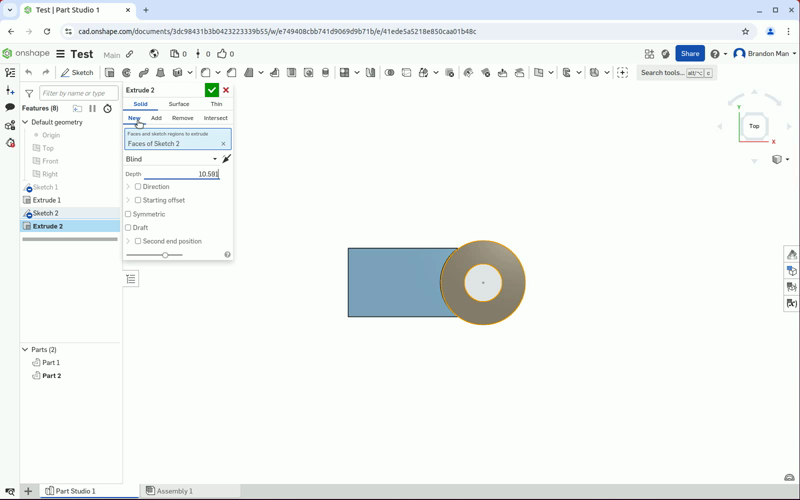
key(enter)
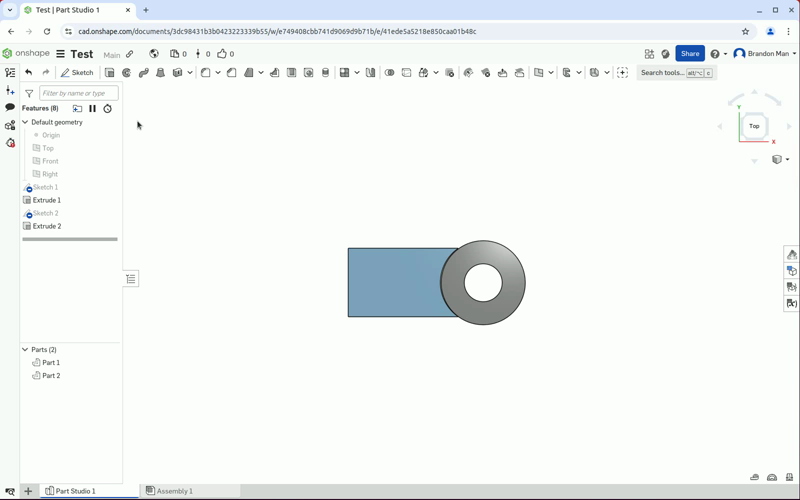
key(shift+h)
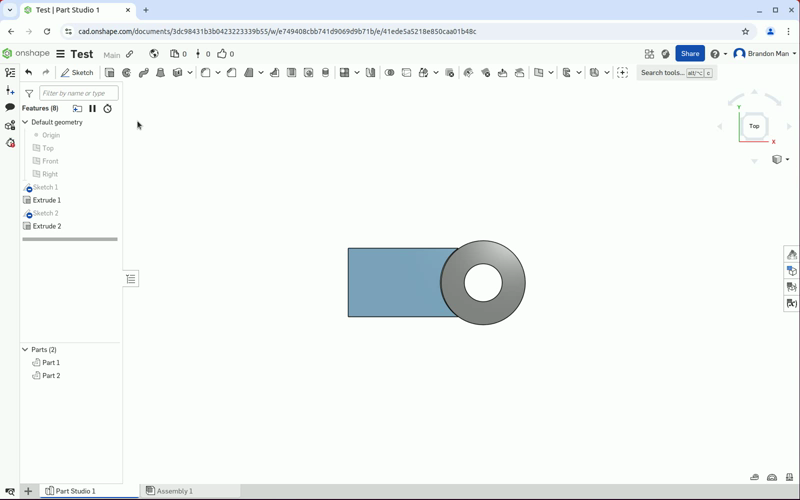
key(shift+h)
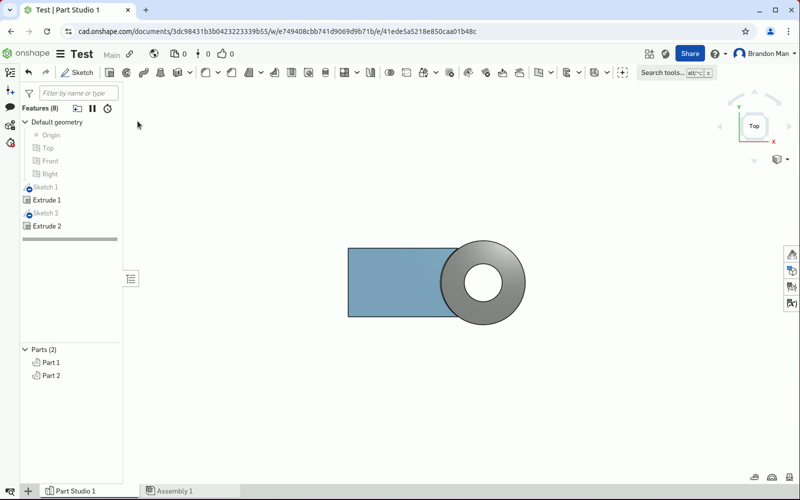
mouse_move(73, 189)
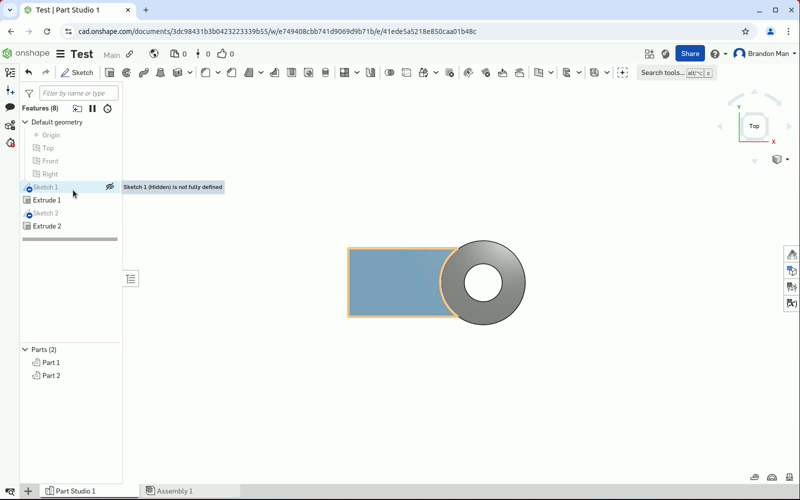
click(73, 189)
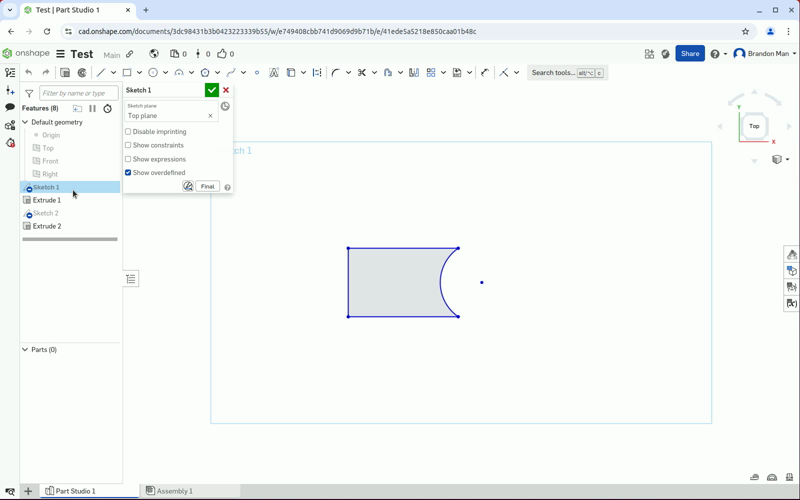
mouse_move(229, 92)
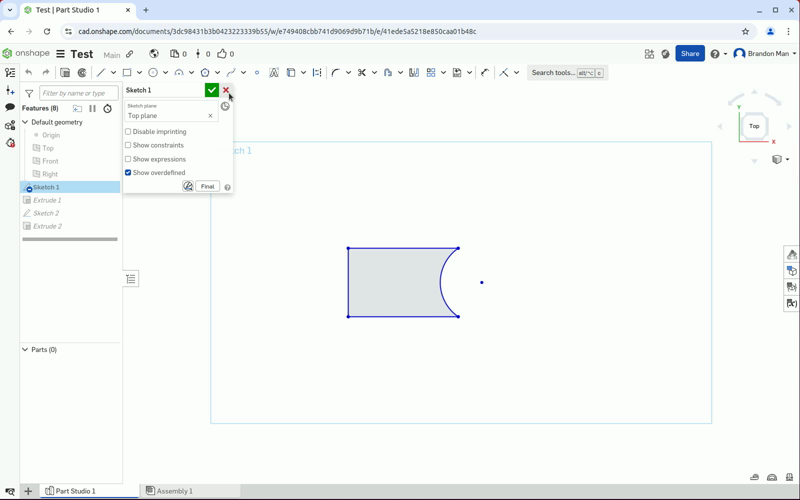
click(229, 92)
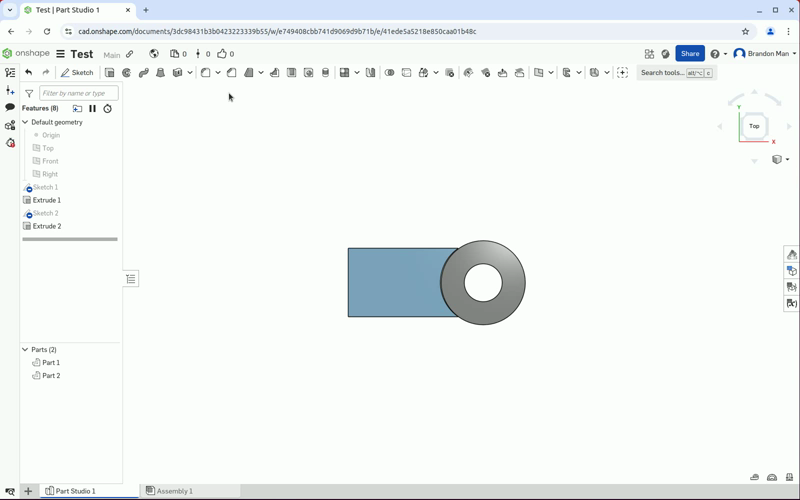
mouse_move(541, 75)
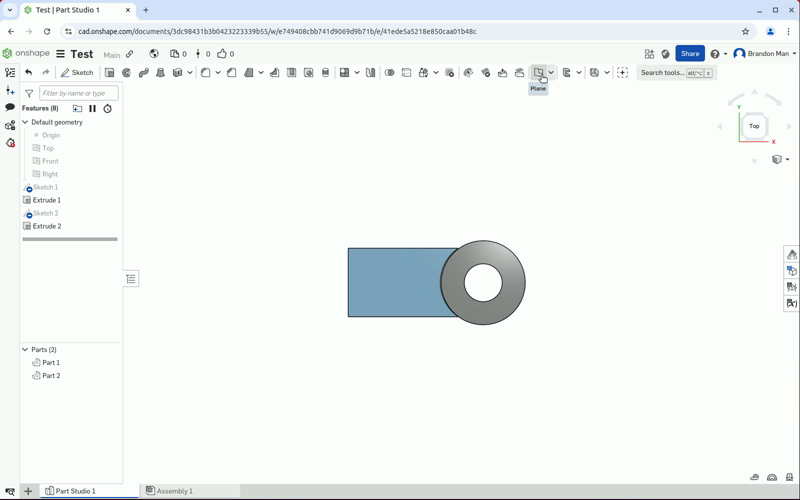
click(541, 75)
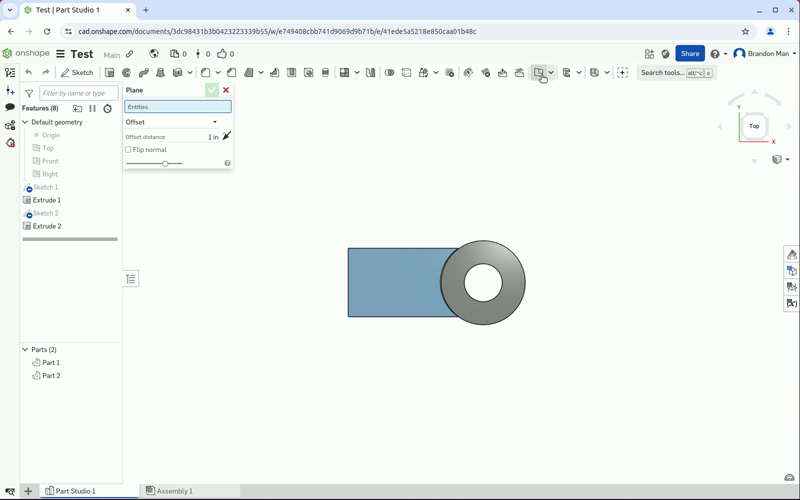
mouse_move(73, 150)
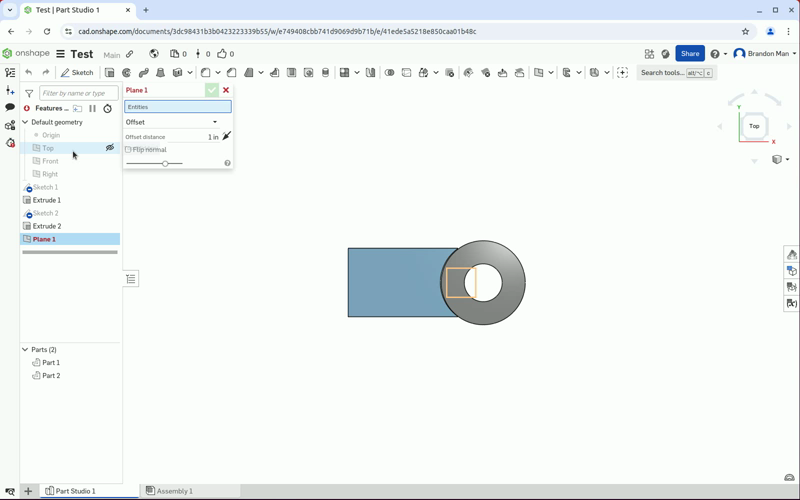
click(73, 150)
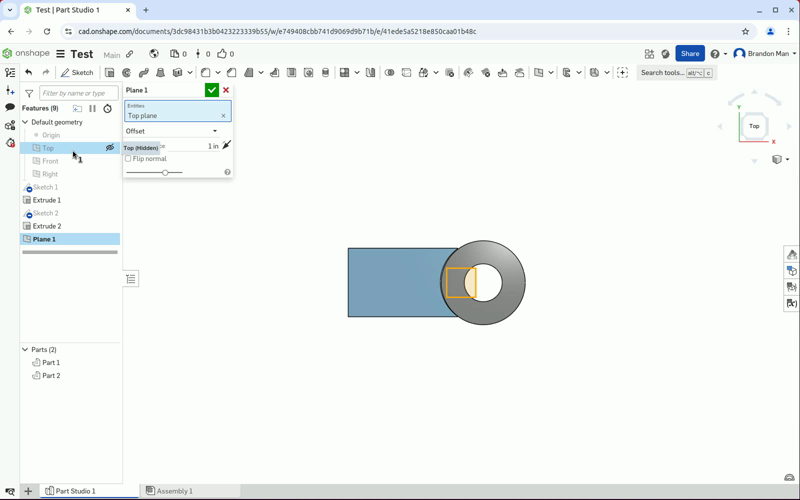
key(tab, 2)
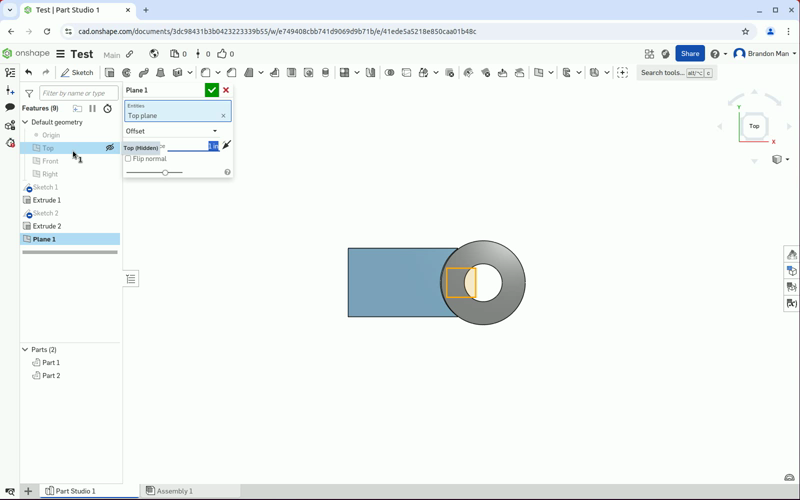
text(4.344)
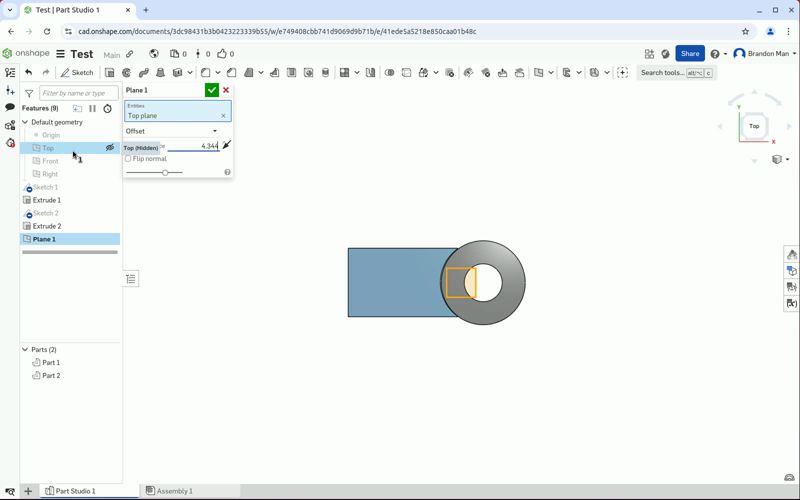
key(enter, 2)
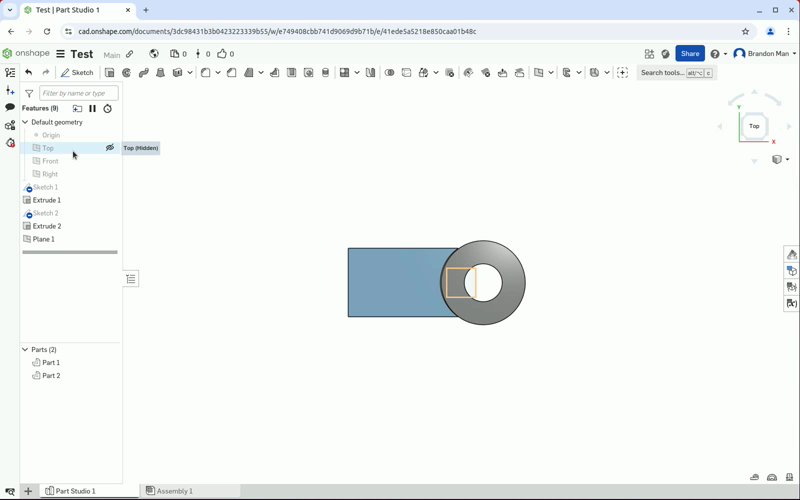
key(shift+s)
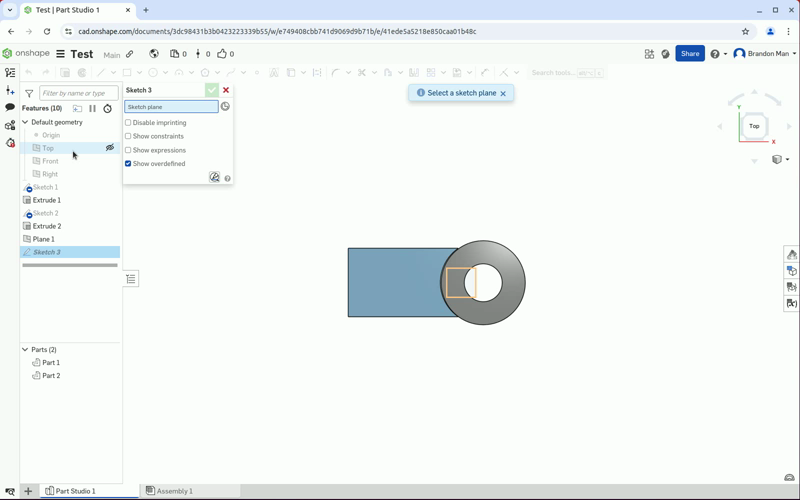
mouse_move(73, 241)
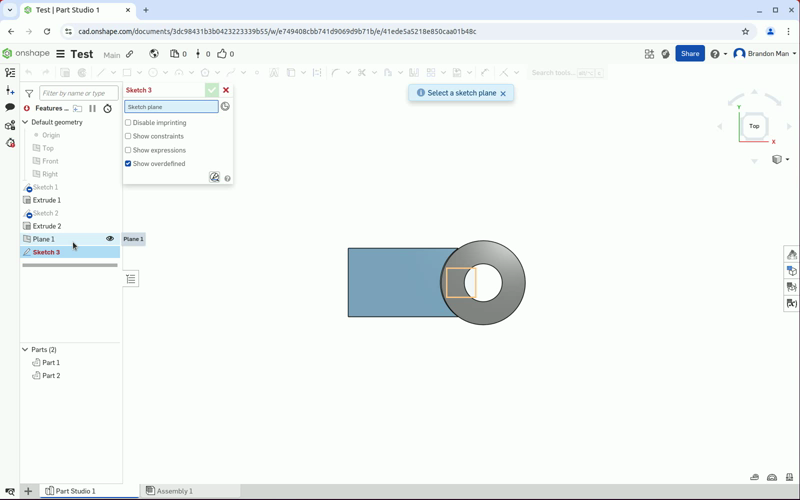
click(73, 241)
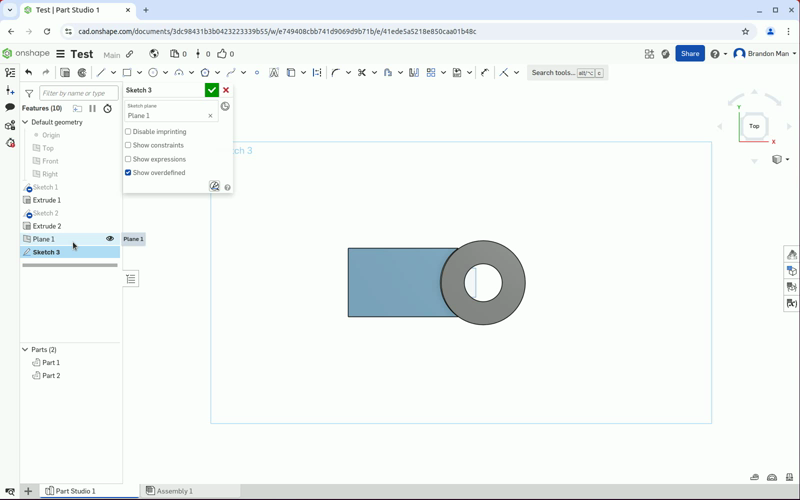
mouse_move(73, 352)
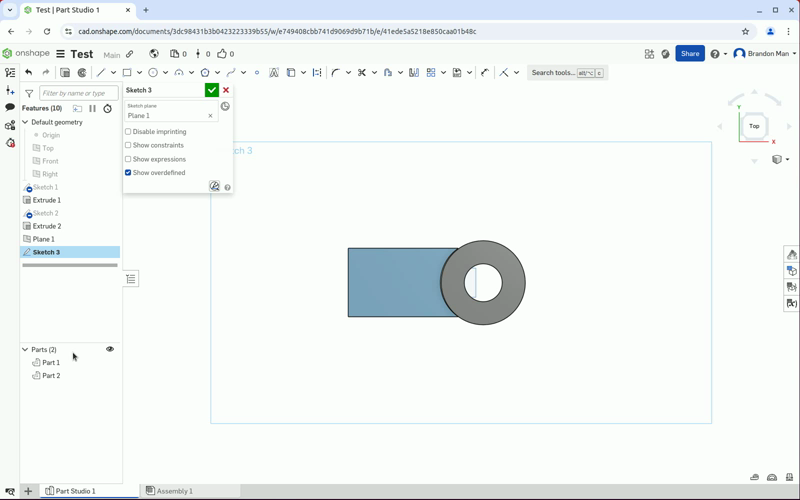
key(y)
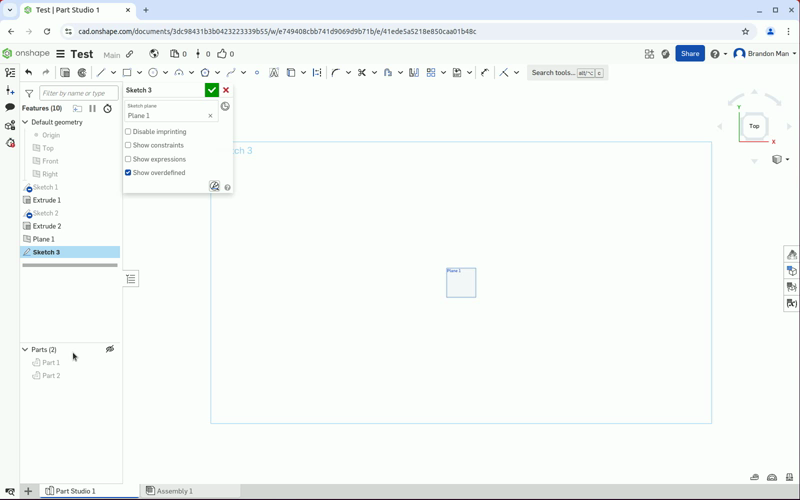
key(l)
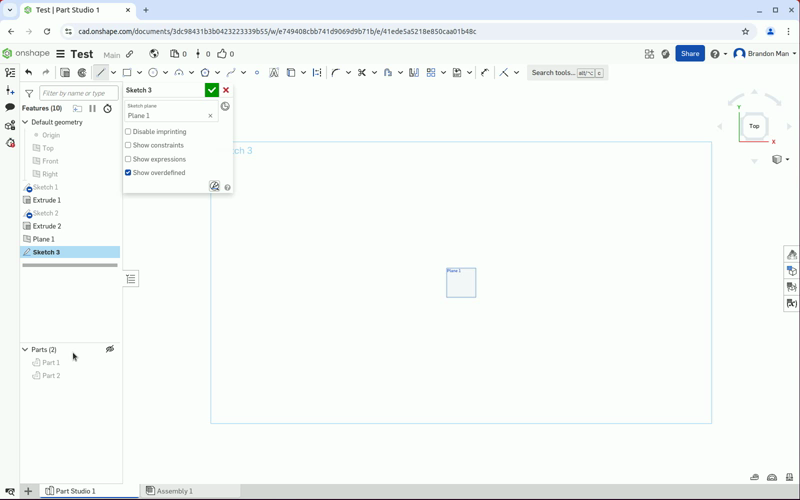
key_down(shift)
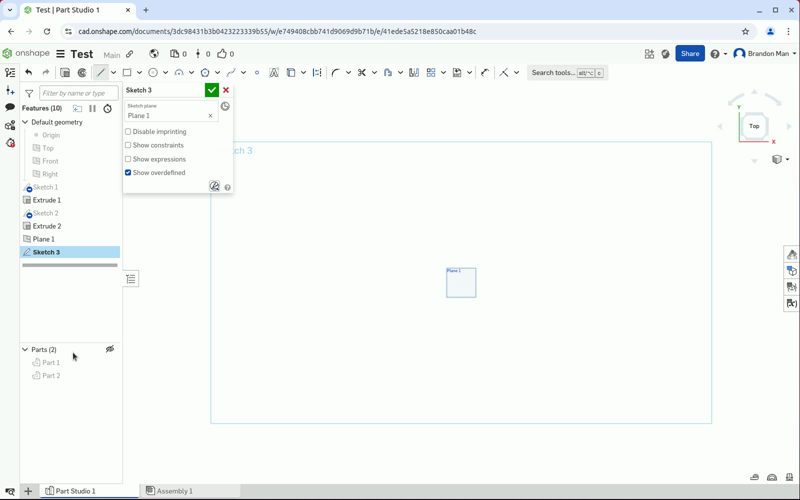
mouse_move(365, 288)
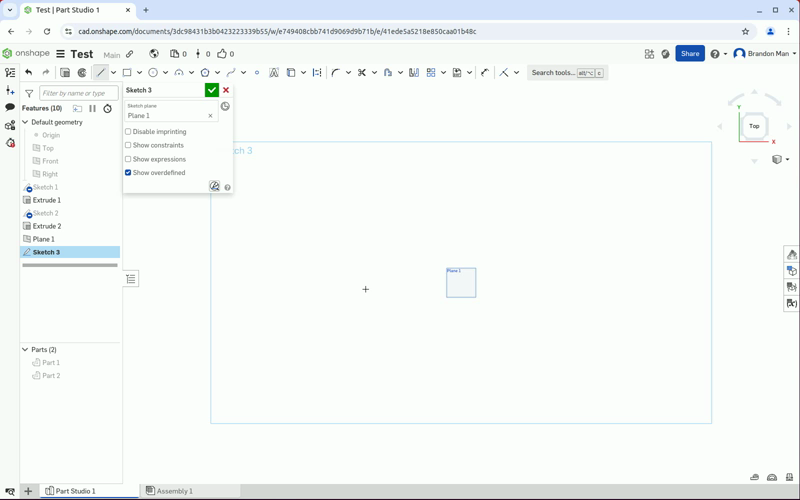
click(365, 288)
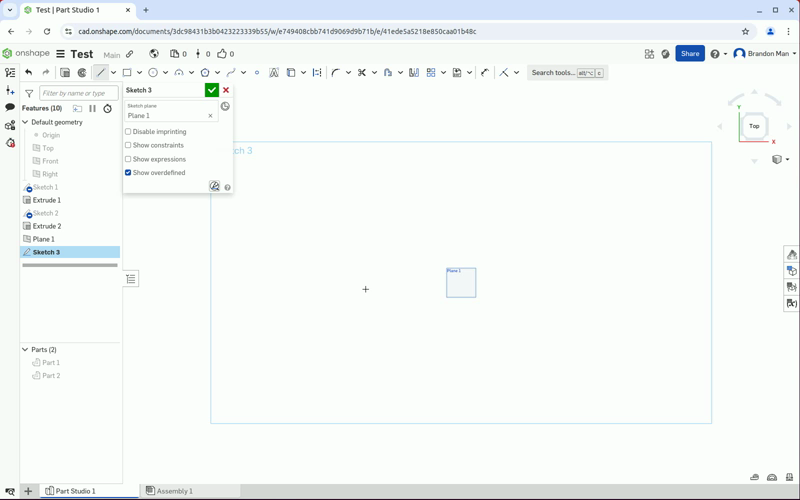
key_up(shift)
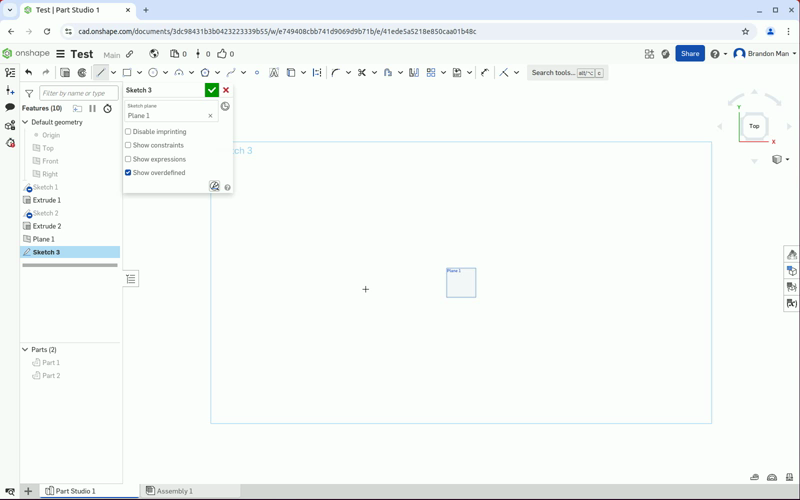
key_down(shift)
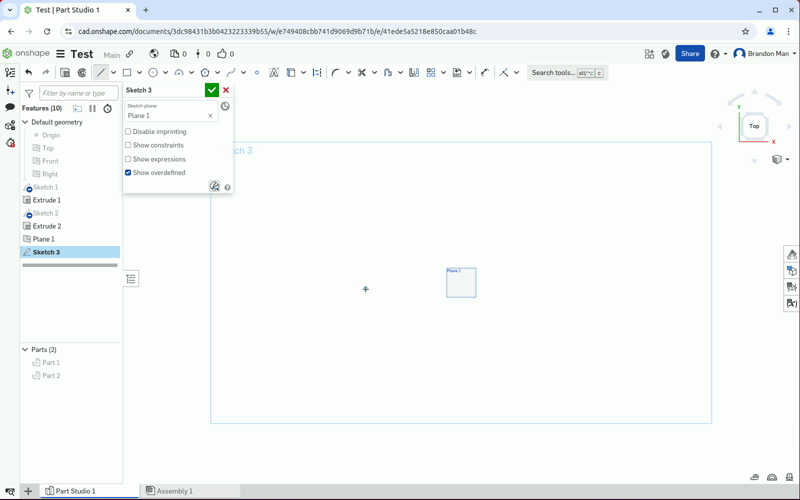
mouse_move(441, 288)
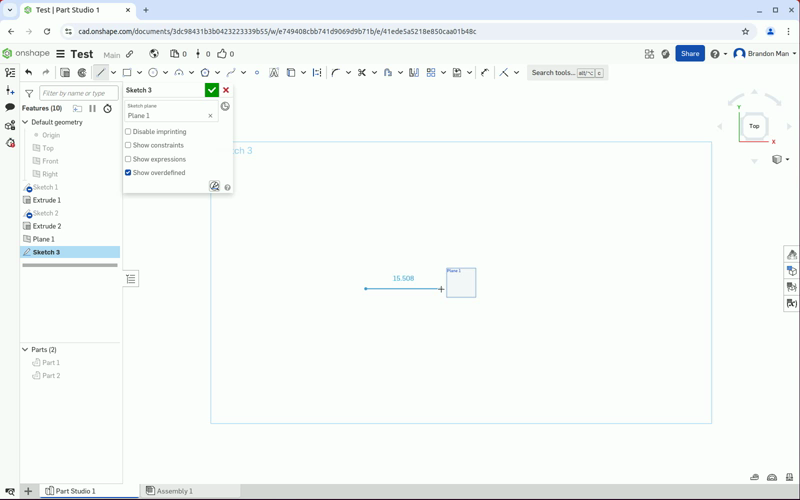
click(441, 288)
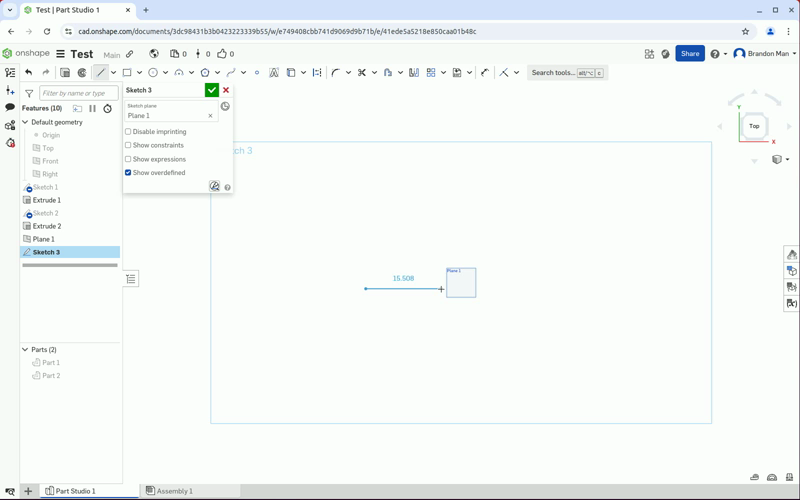
key_up(shift)
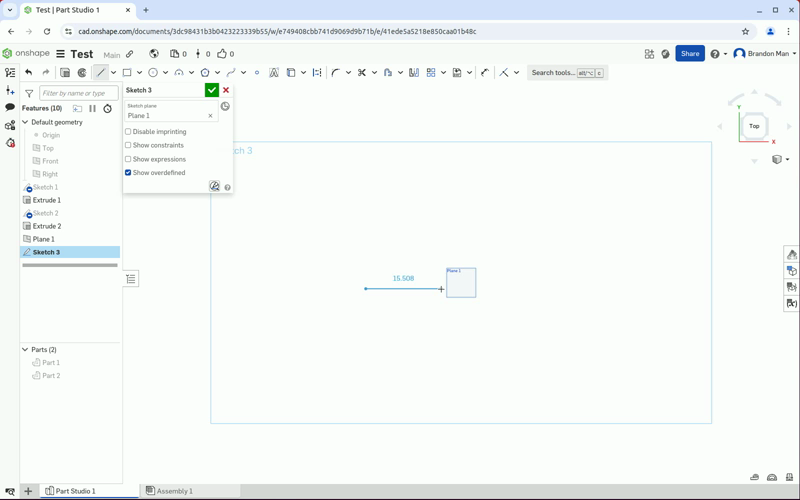
key(esc)
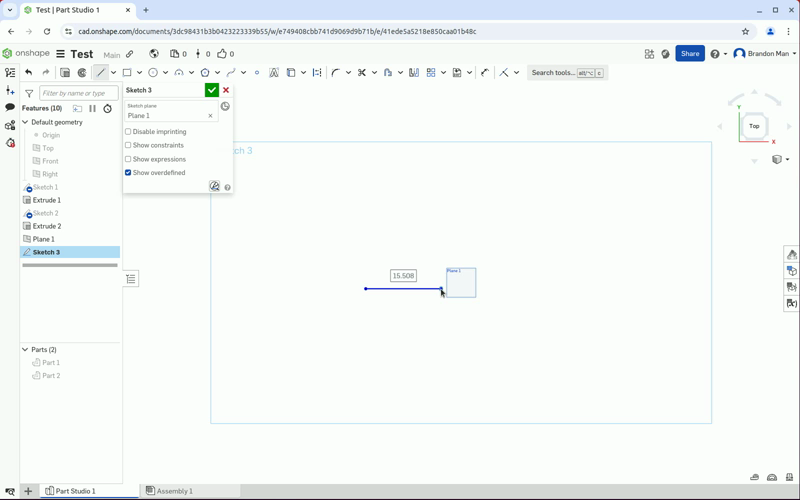
key(a)
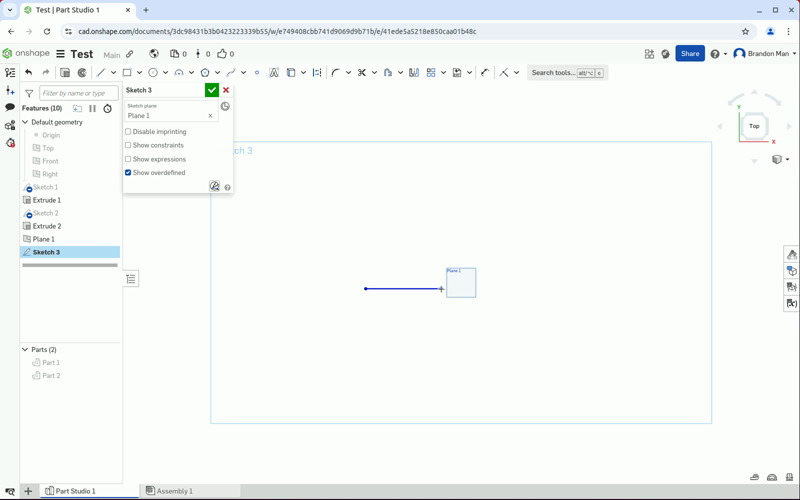
mouse_move(441, 288)
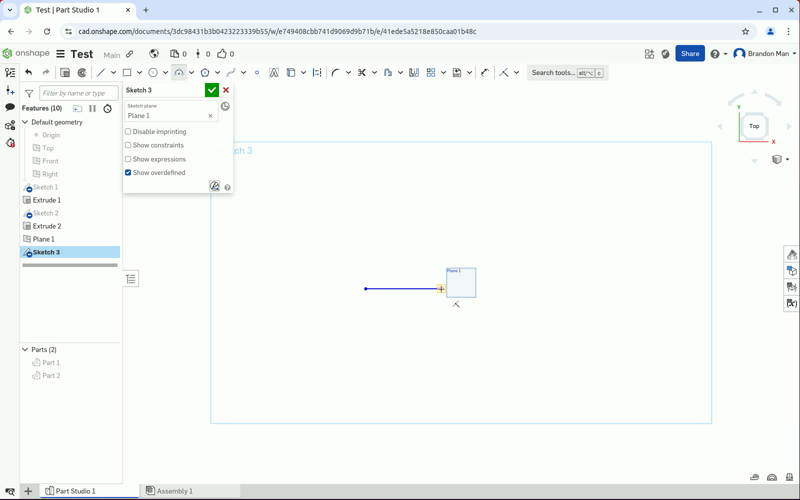
click(441, 288)
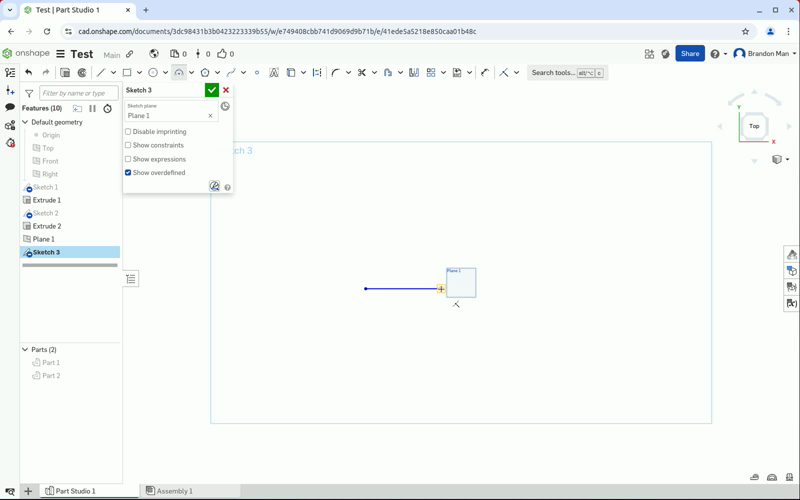
key_down(shift)
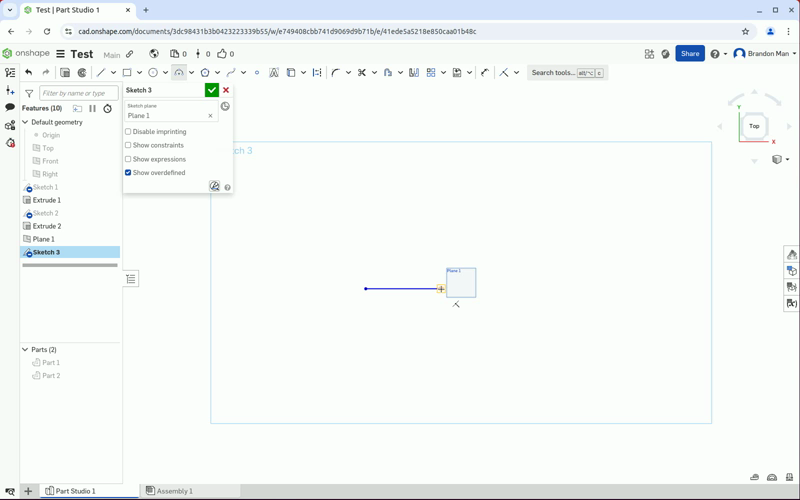
mouse_move(441, 276)
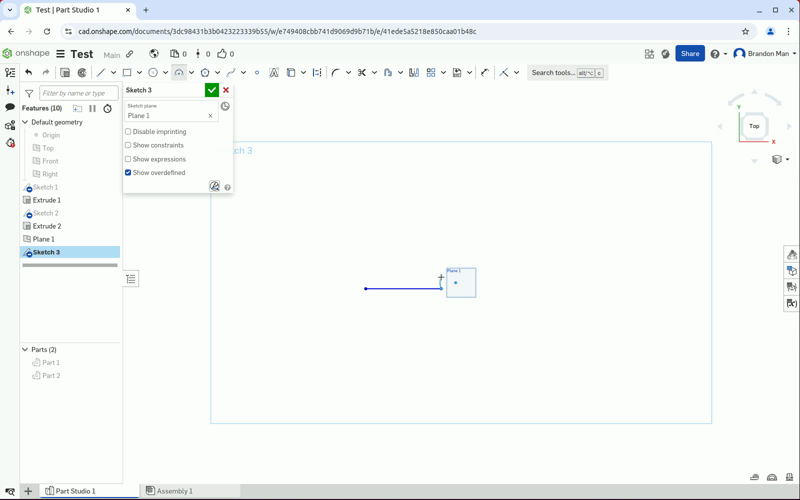
click(441, 276)
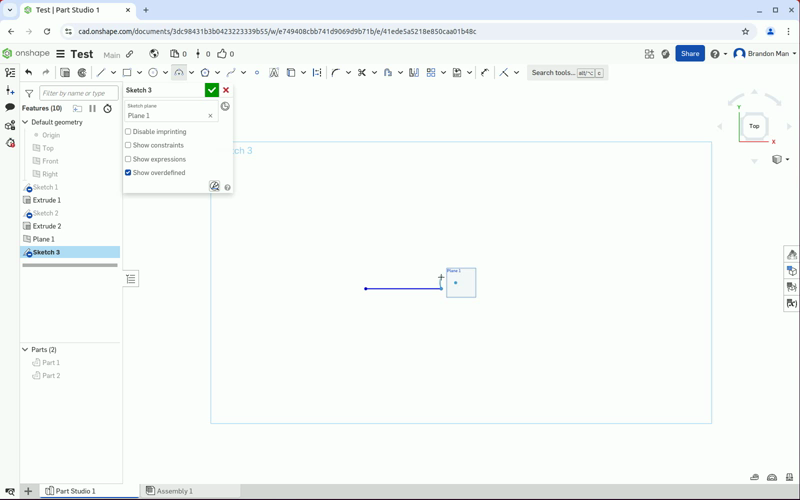
mouse_move(440, 282)
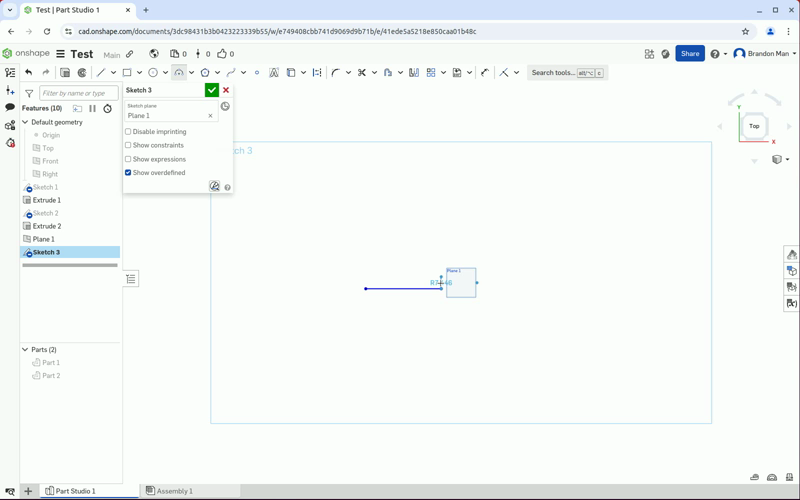
click(440, 282)
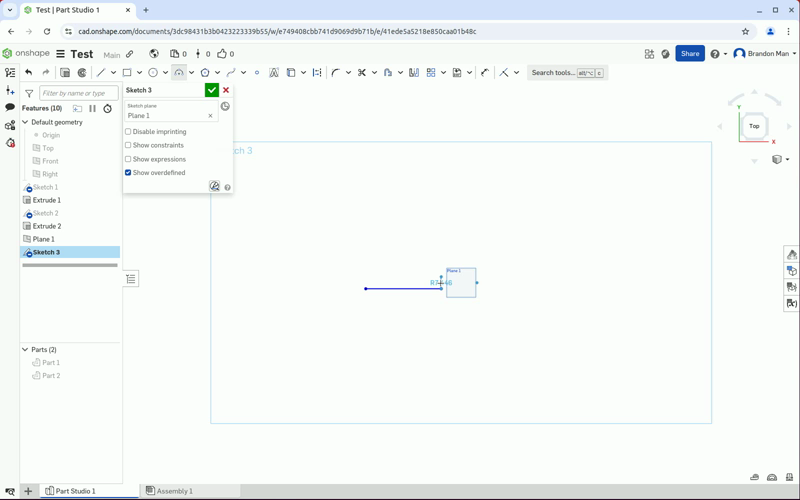
key_up(shift)
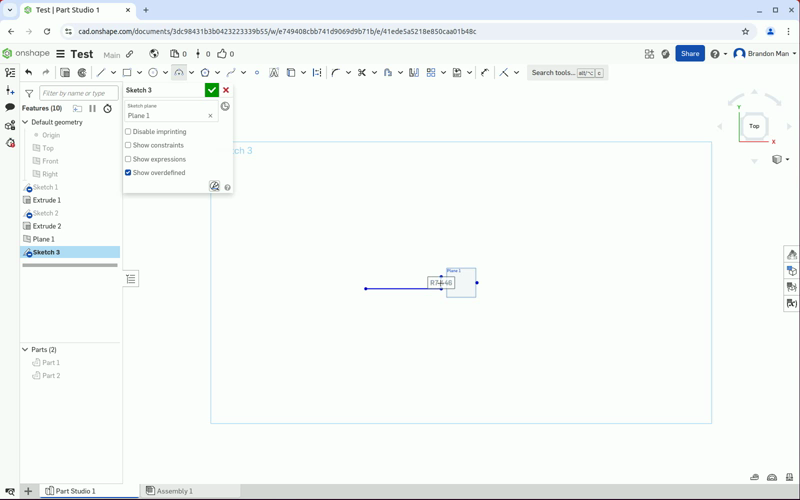
key(esc)
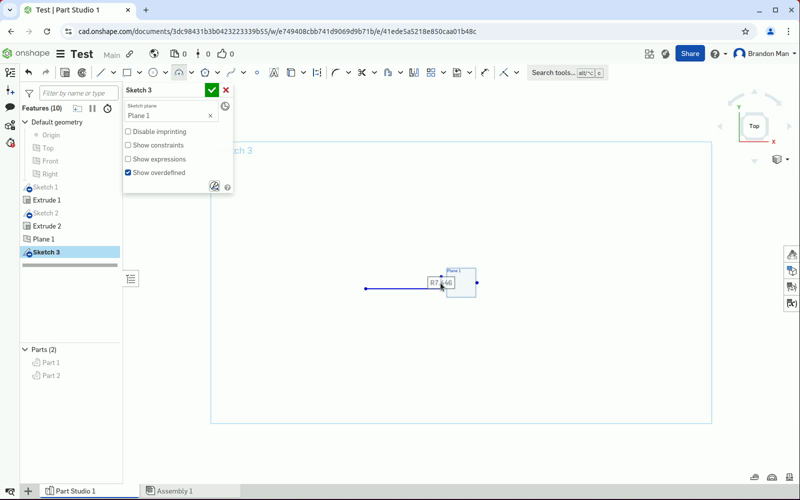
key(l)
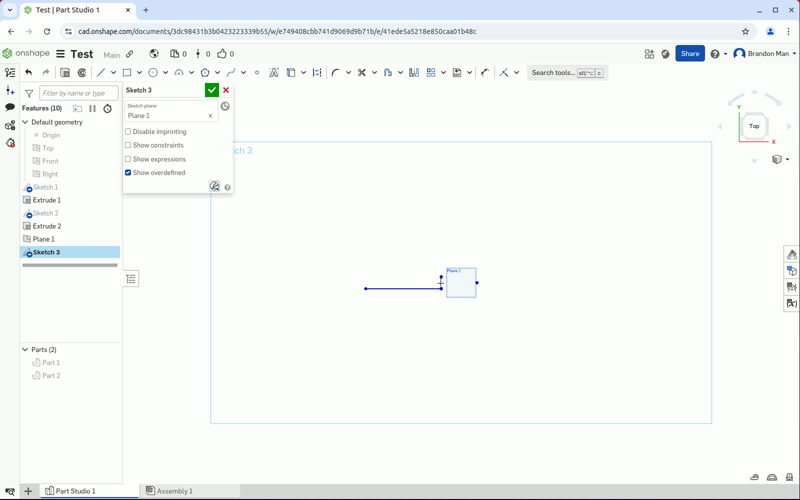
mouse_move(441, 276)
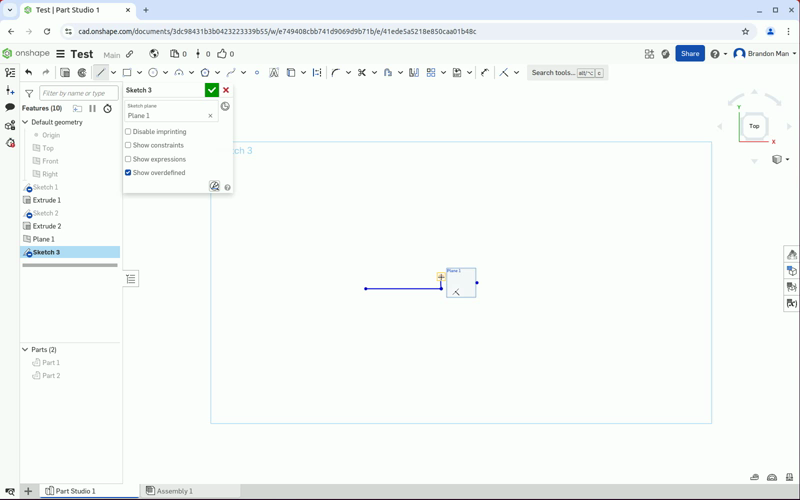
click(441, 276)
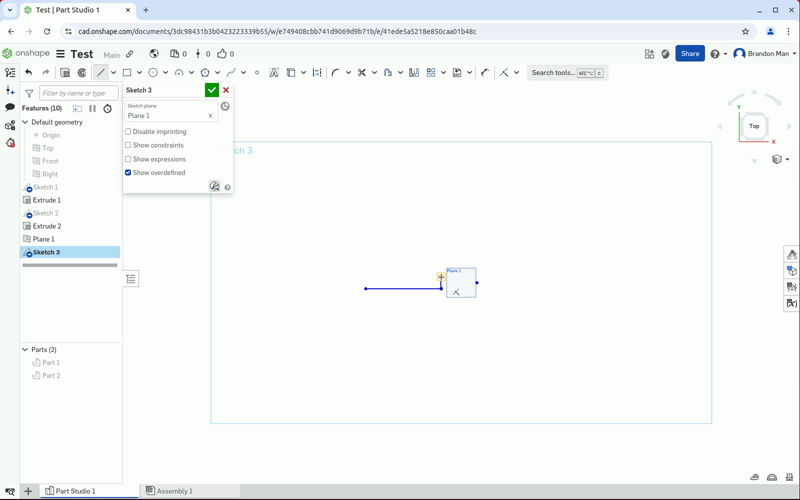
key_down(shift)
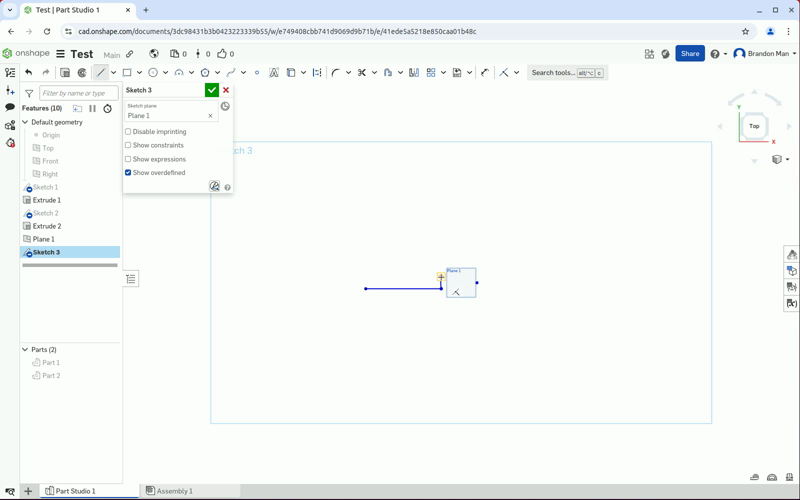
mouse_move(365, 276)
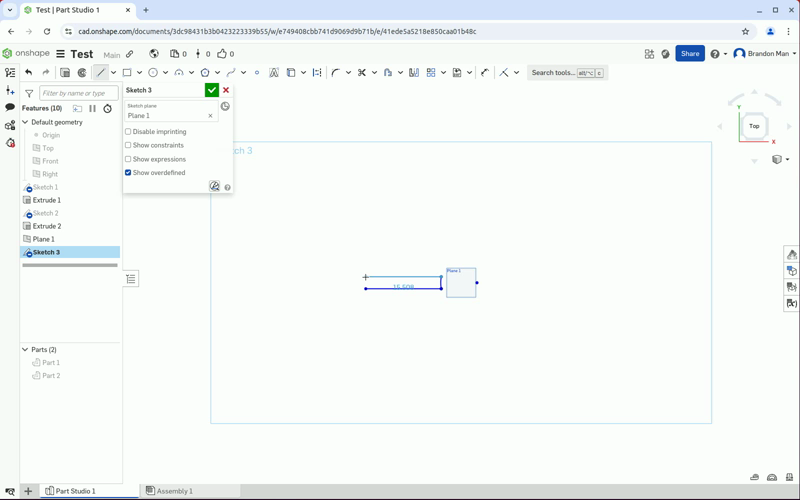
click(365, 276)
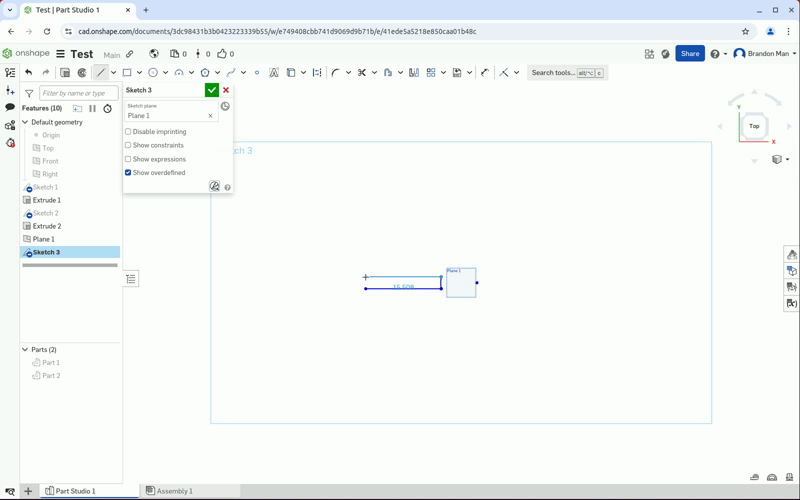
key_up(shift)
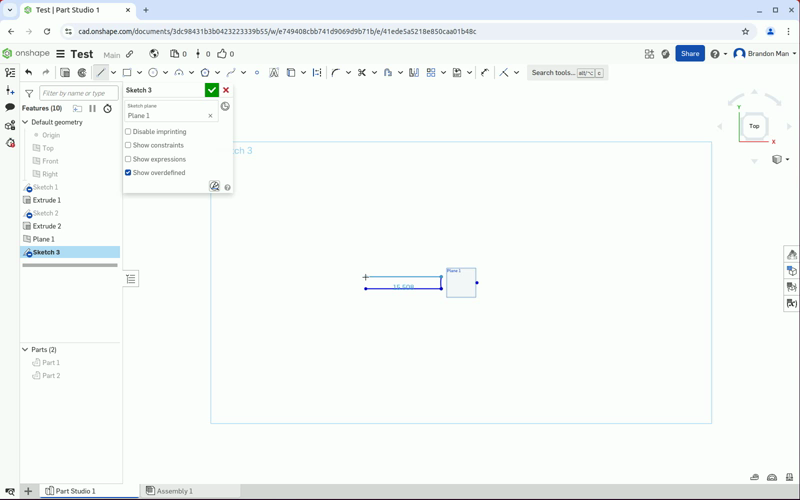
mouse_move(395, 276)
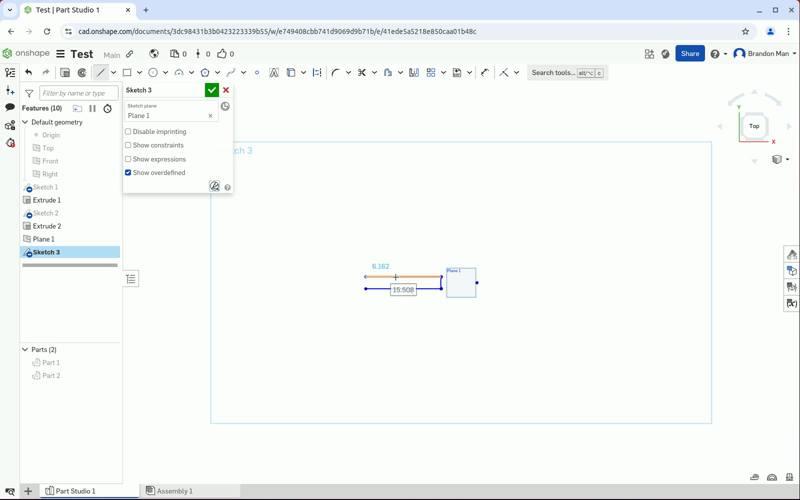
key_down(shift)
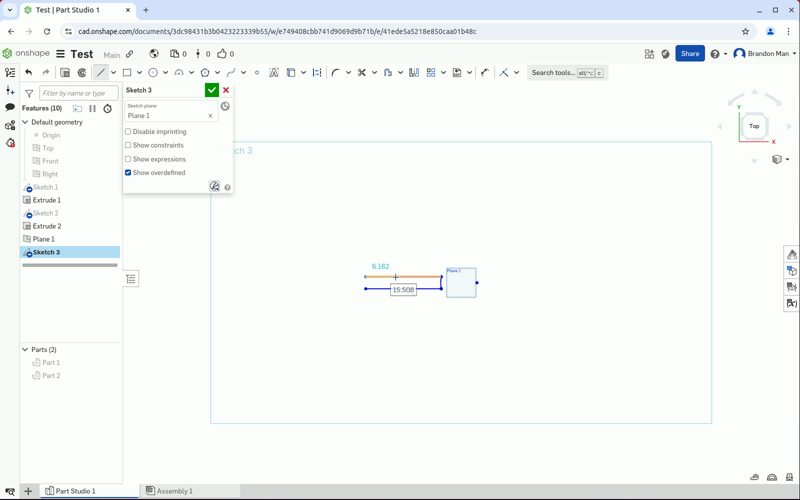
mouse_move(365, 288)
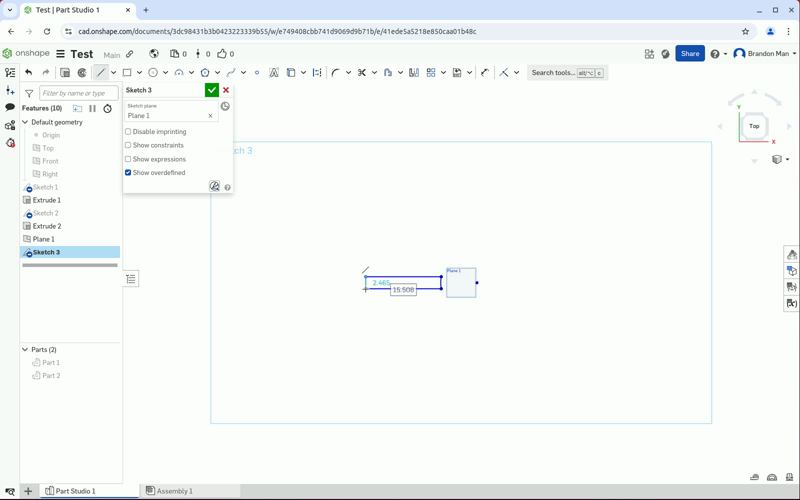
key_up(shift)
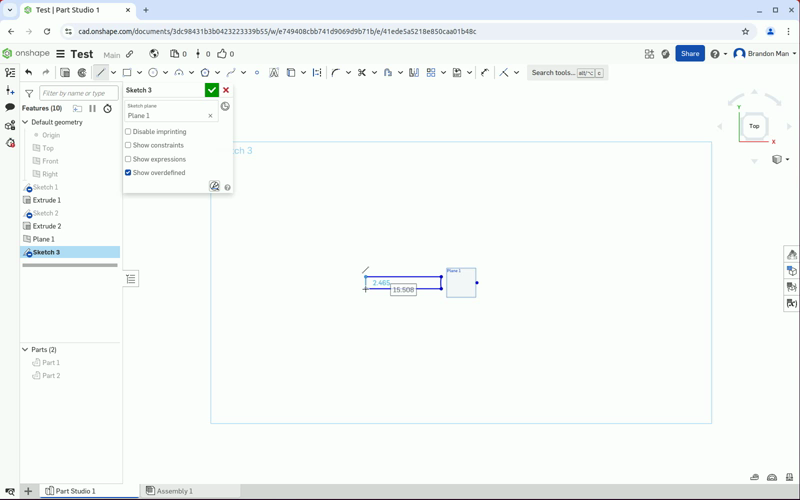
click(365, 288)
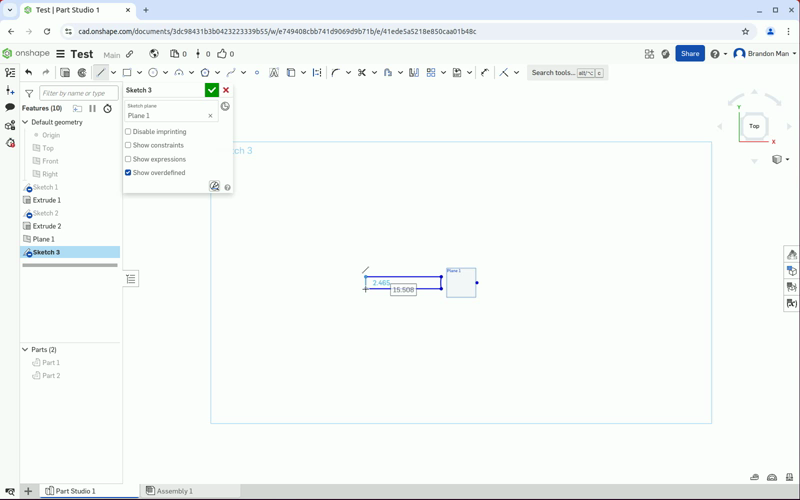
key(esc)
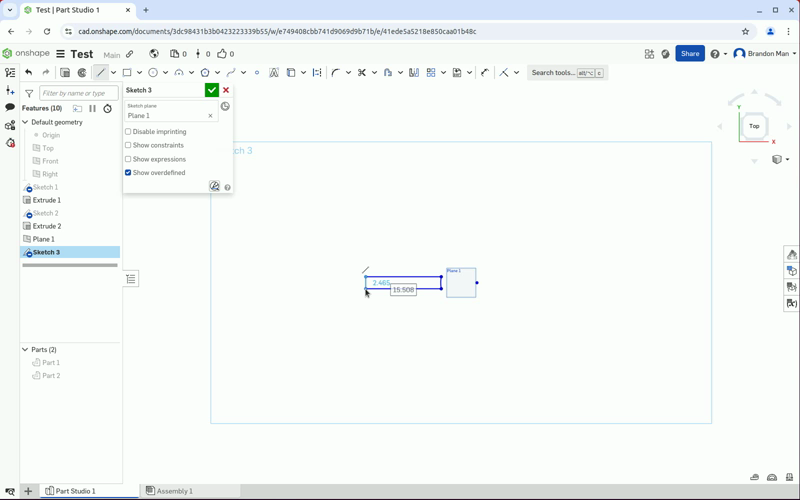
mouse_move(393, 282)
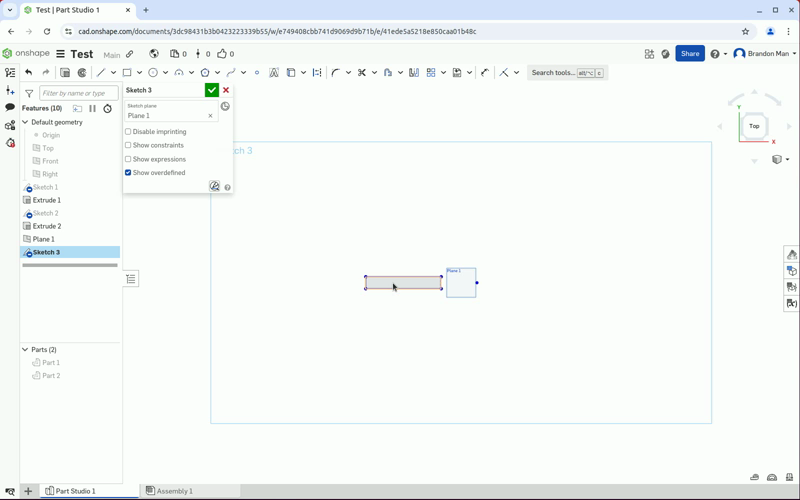
scroll(6)
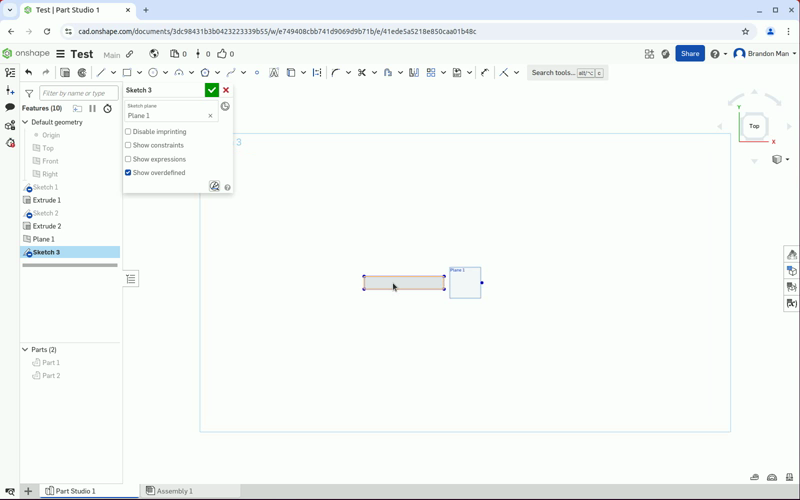
scroll(6)
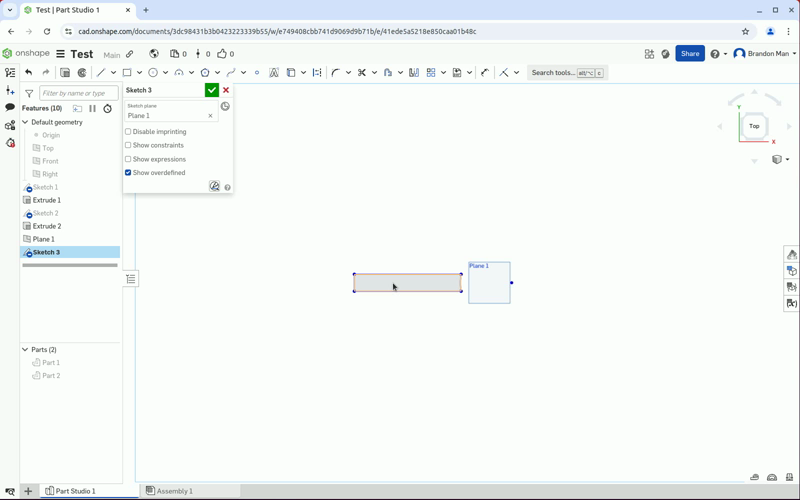
scroll(6)
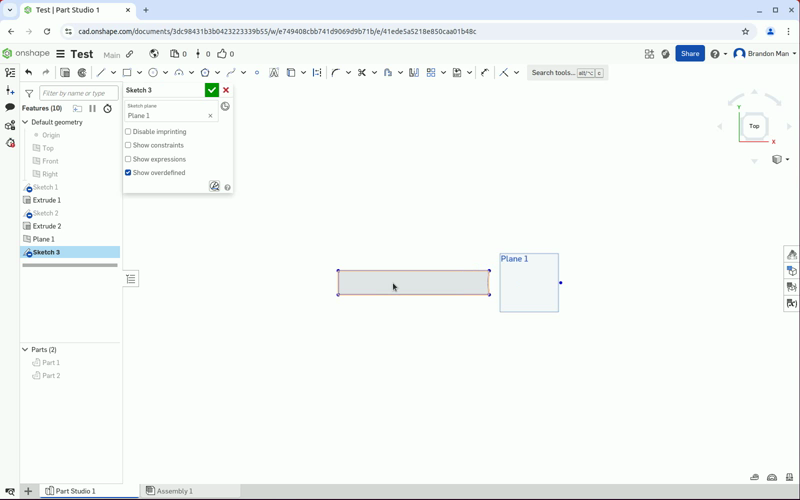
scroll(6)
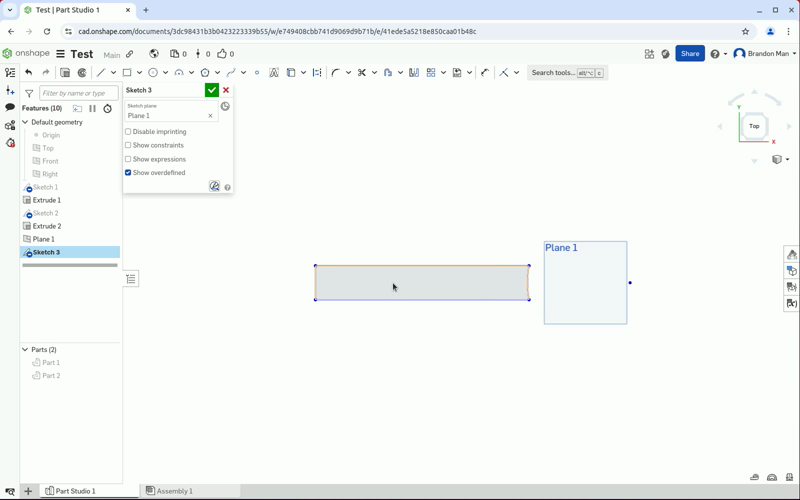
scroll(6)
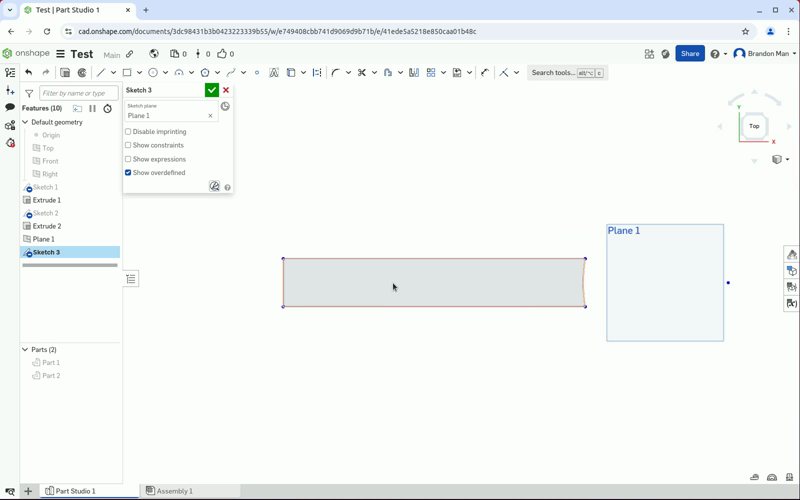
scroll(6)
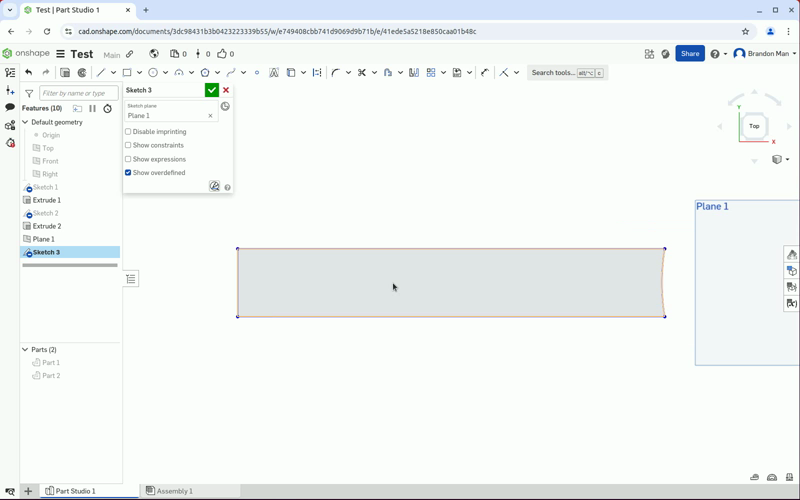
scroll(6)
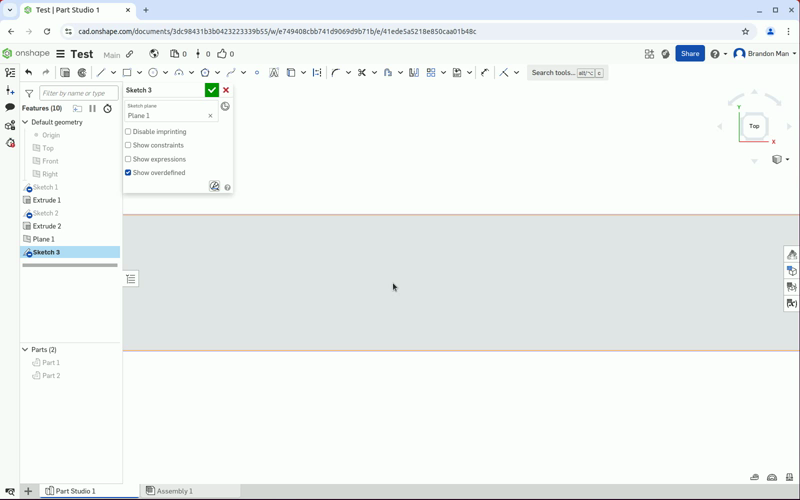
click(393, 282)
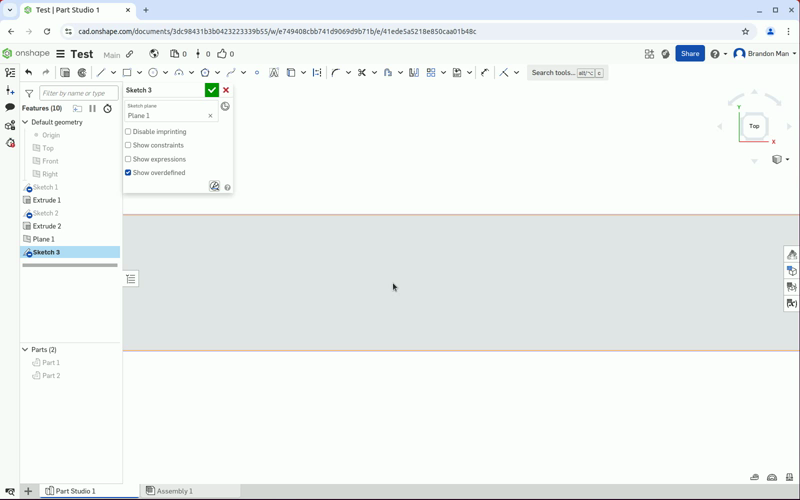
scroll(-6)
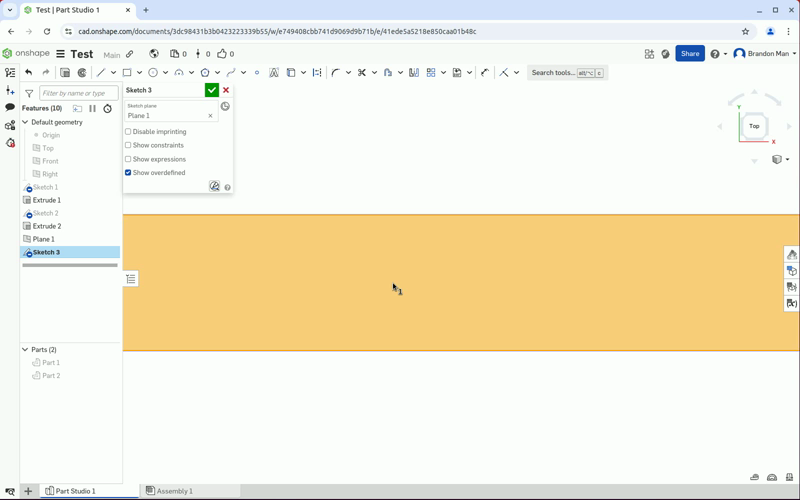
scroll(-6)
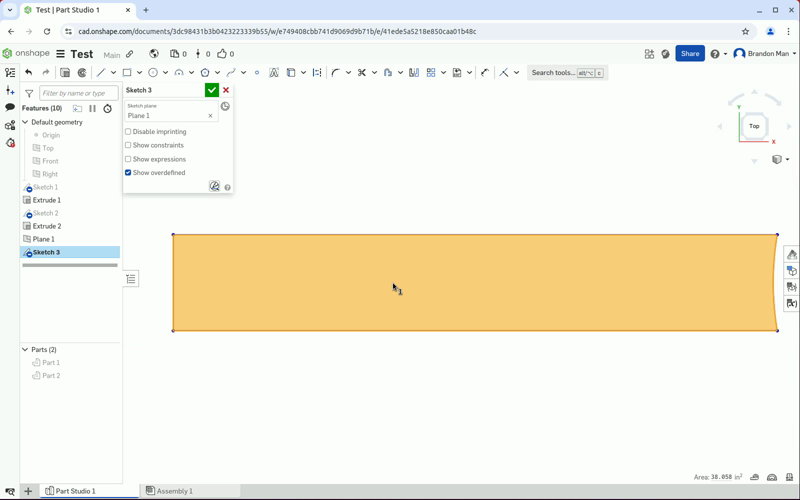
scroll(-6)
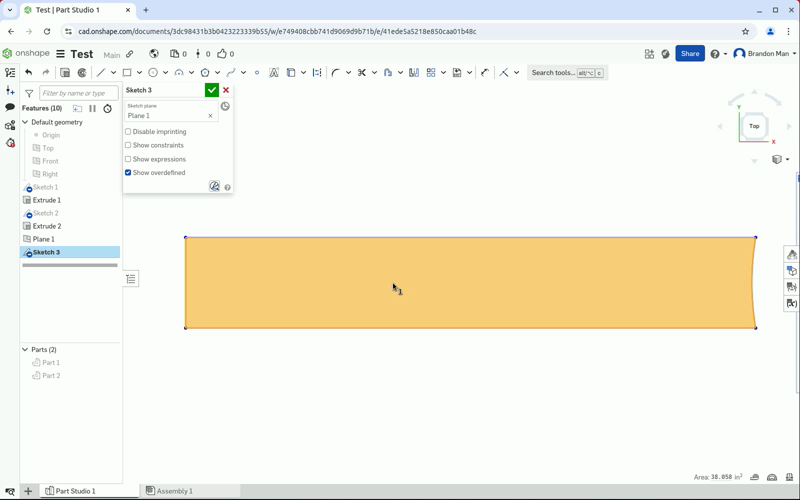
scroll(-6)
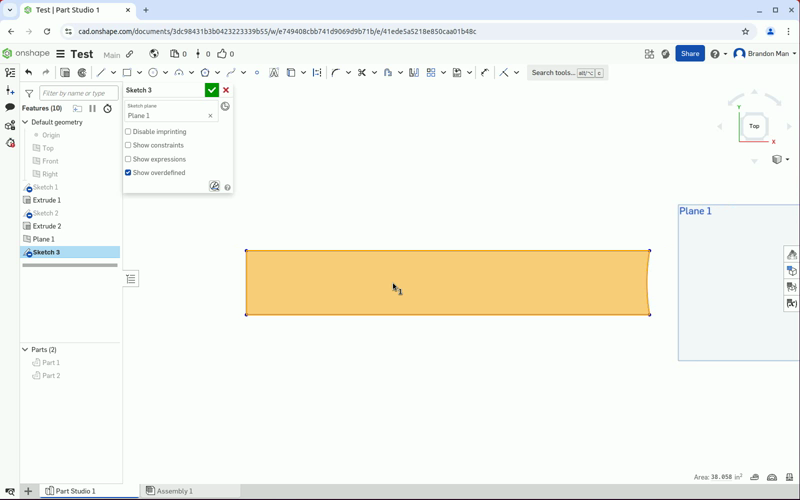
scroll(-6)
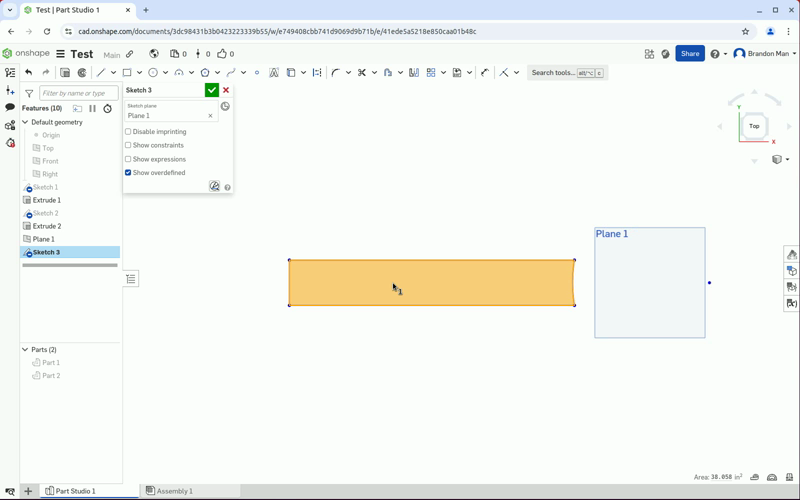
scroll(-6)
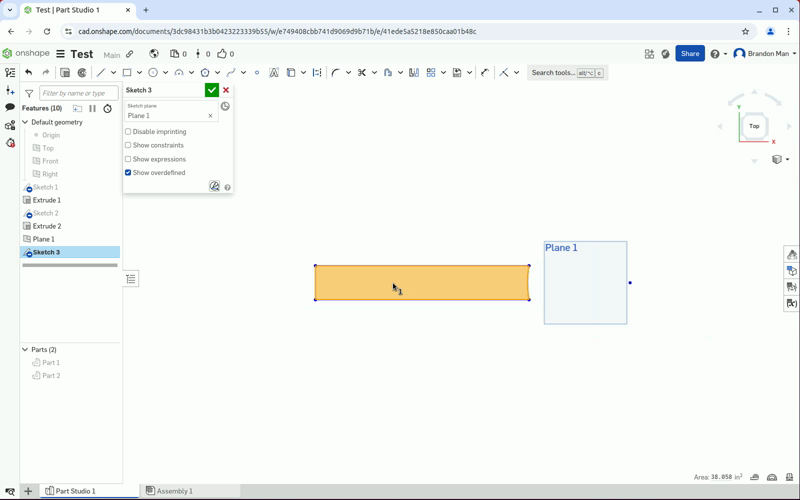
scroll(-6)
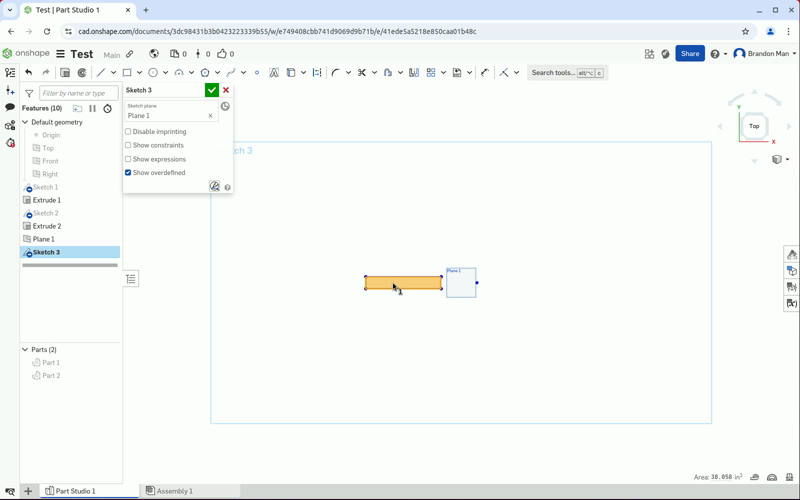
mouse_move(73, 352)
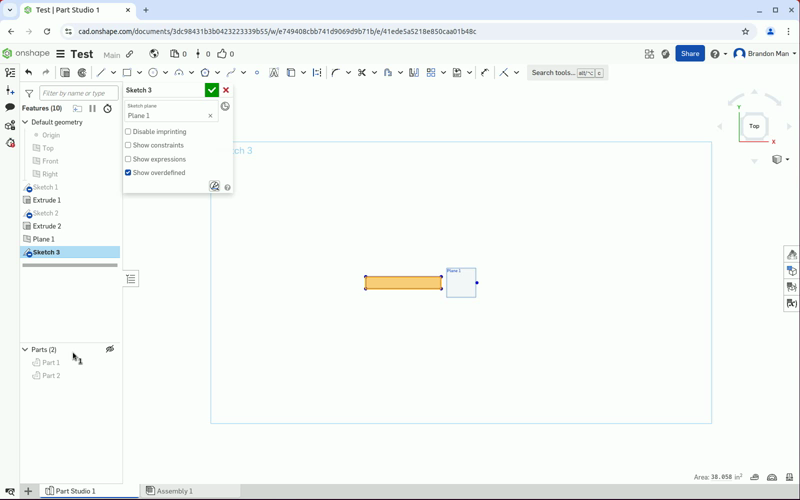
key(shift+y)
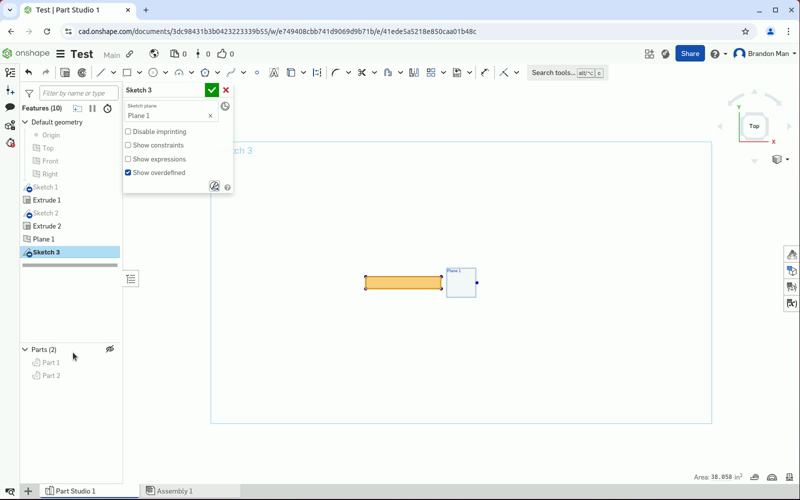
key(shift+e)
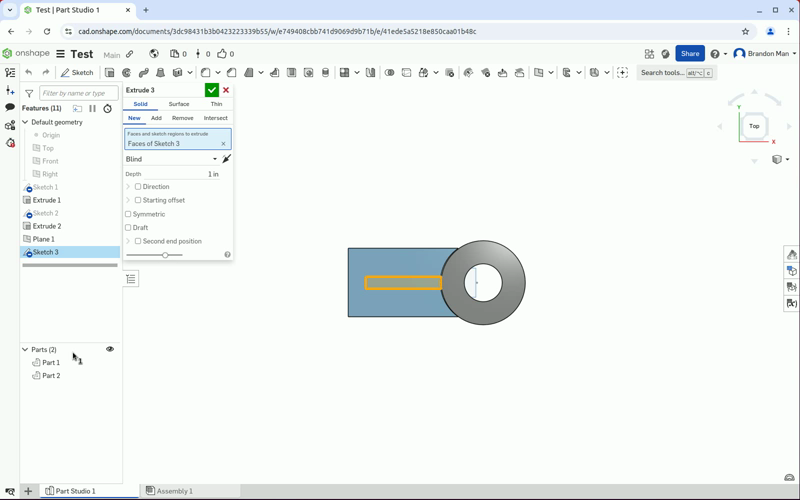
mouse_move(143, 106)
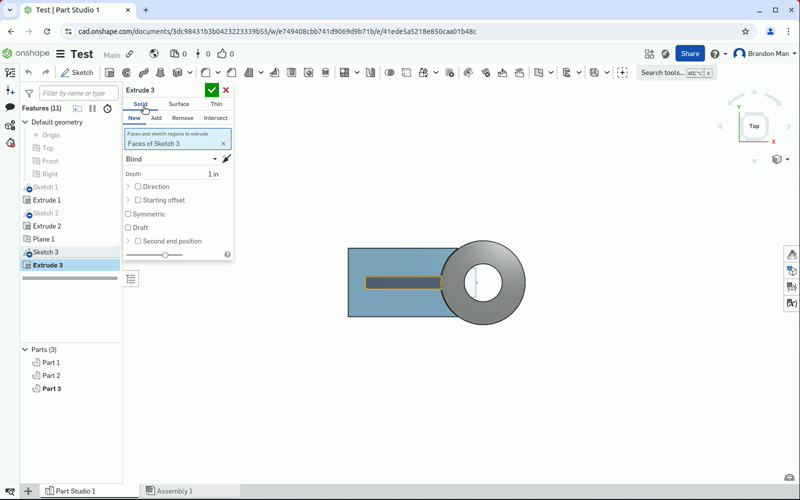
click(143, 106)
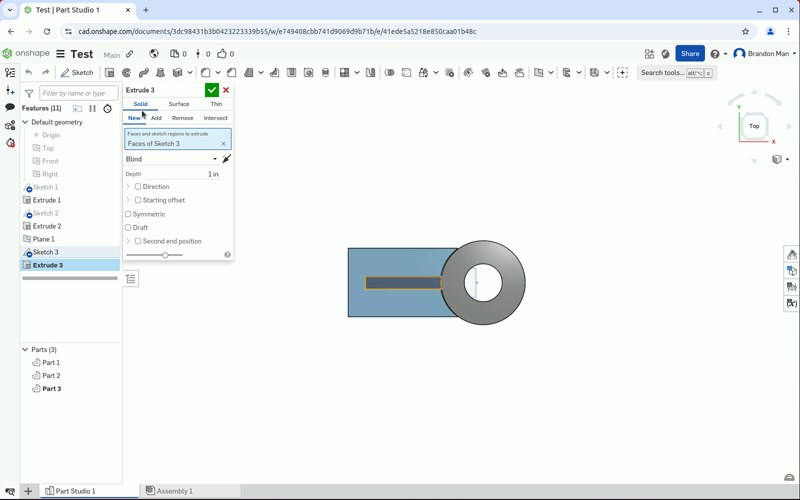
mouse_move(137, 120)
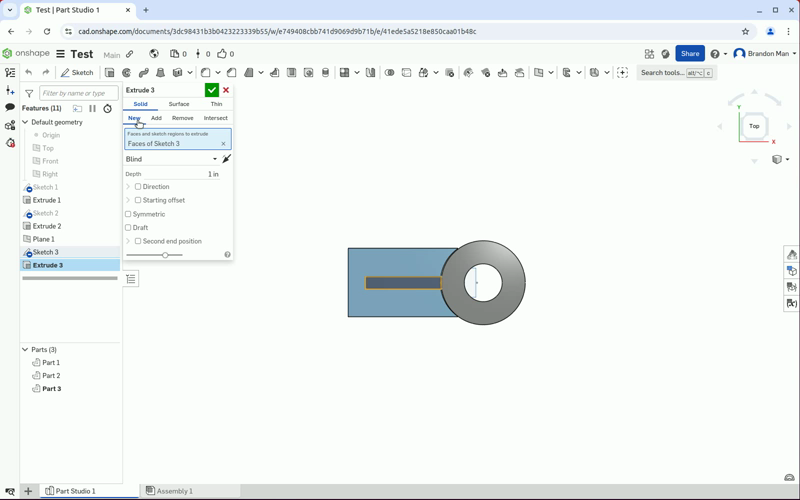
click(137, 120)
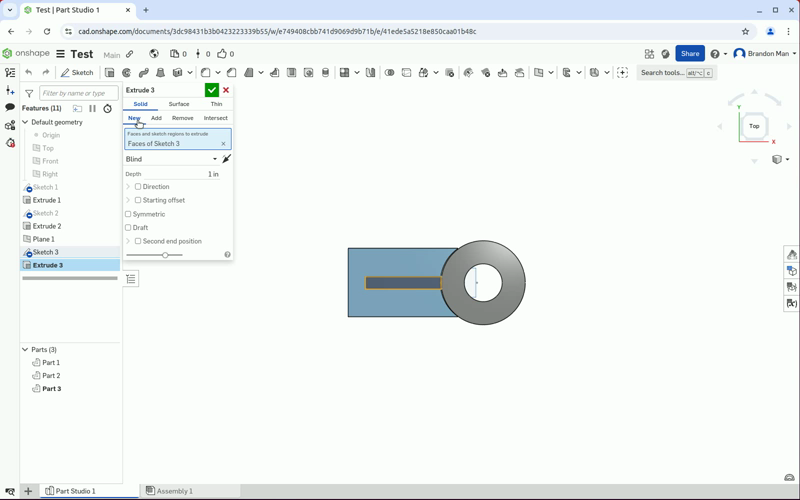
key(tab, 4)
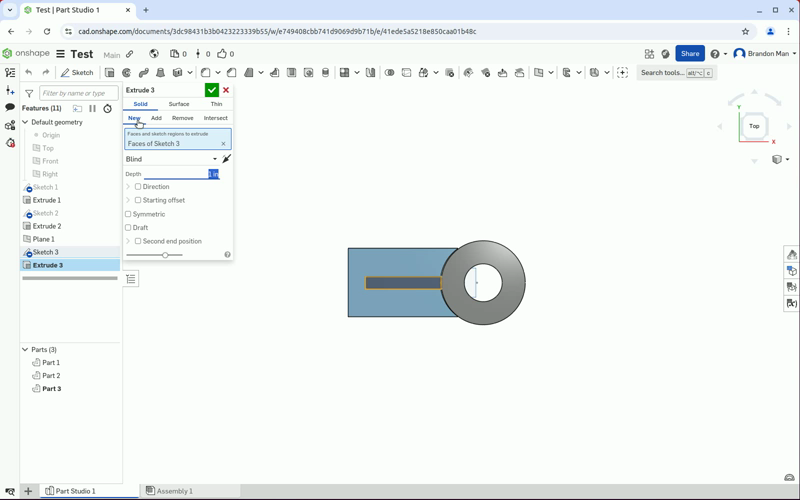
text(3.851)
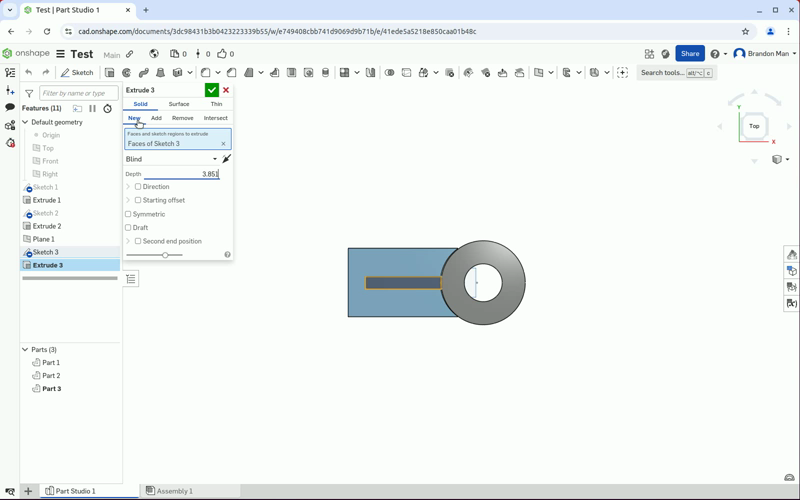
key(enter)
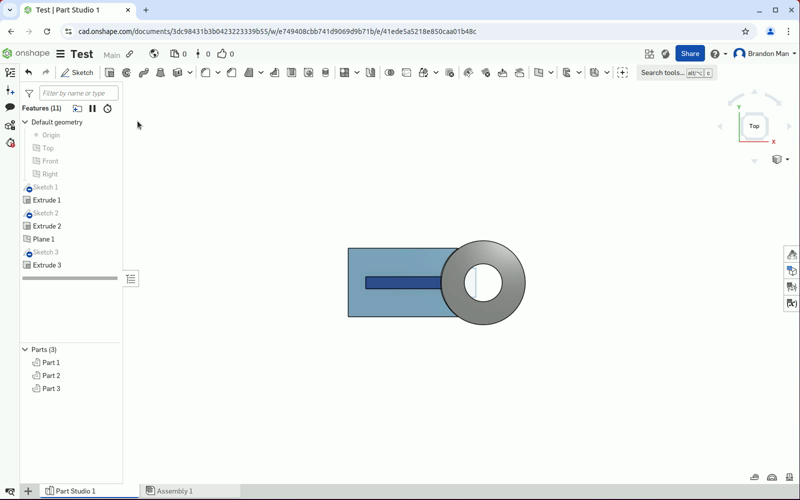
key(shift+h)
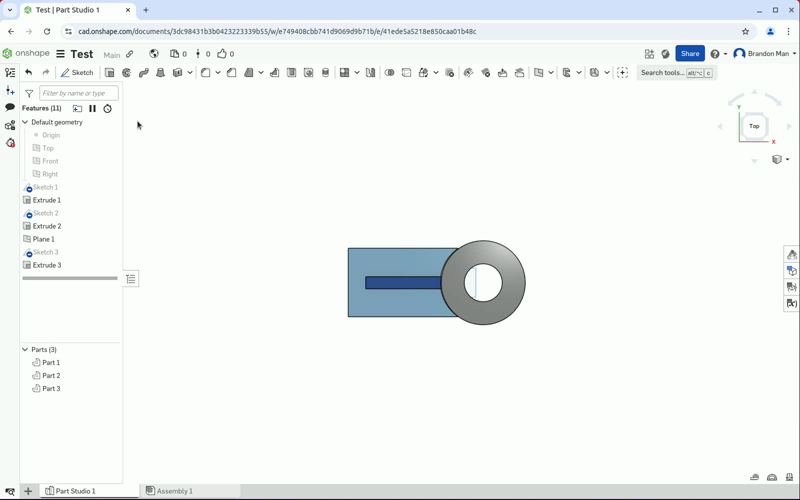
key(shift+h)
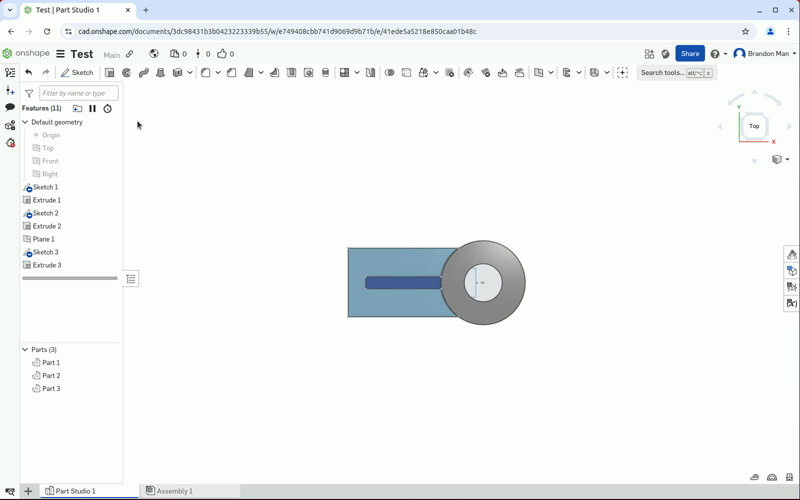
key(shift+7)
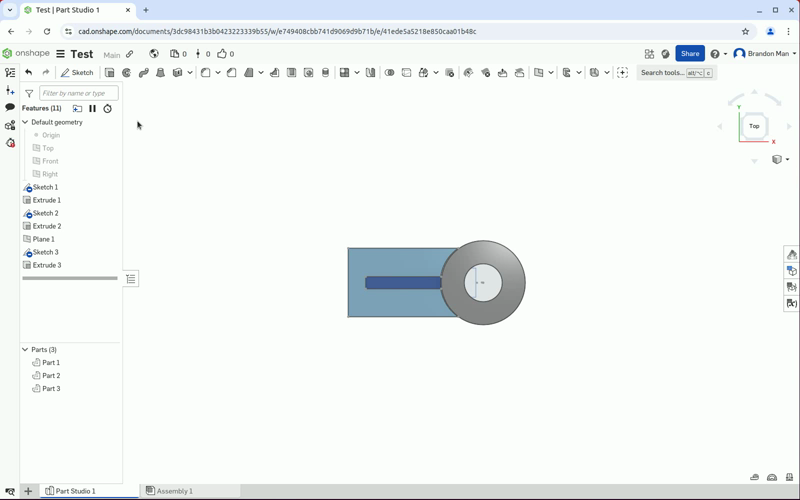
key(up, 3)
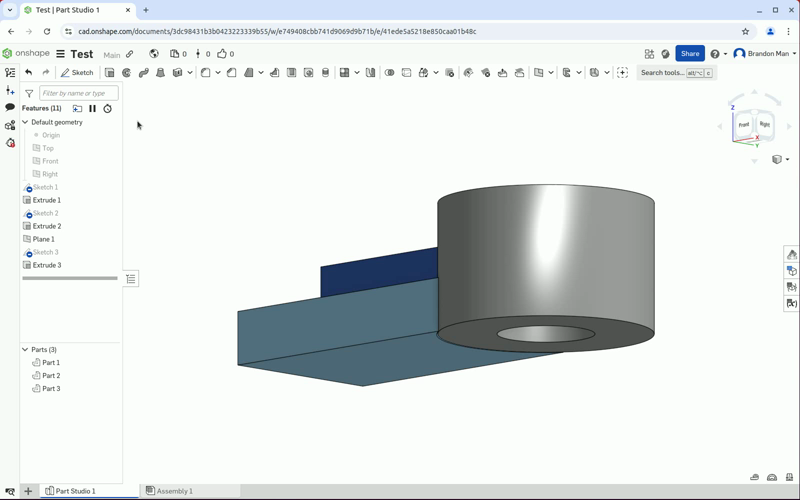
key(left, 3)
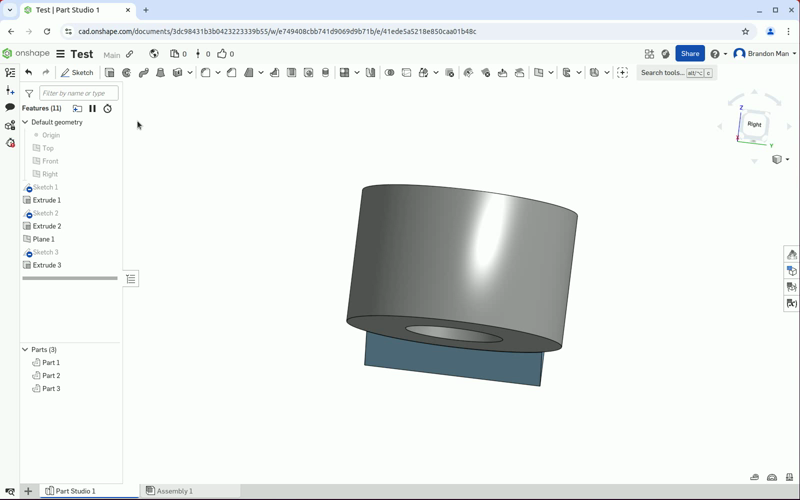
key(right, 3)
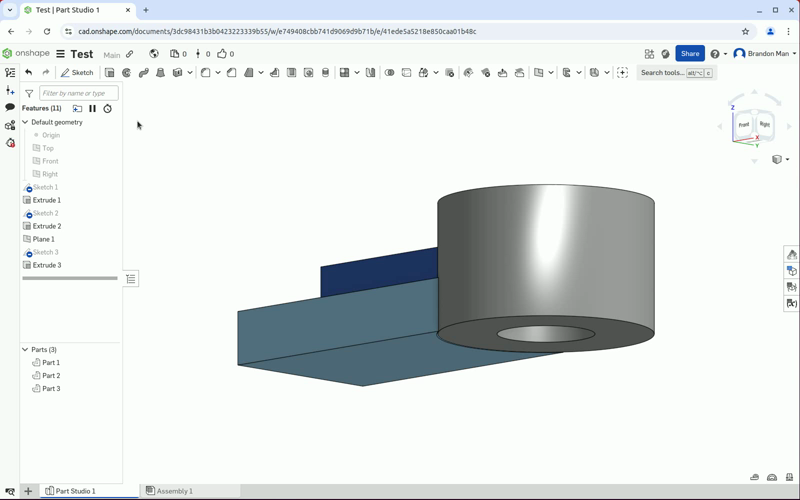
key(down, 3)
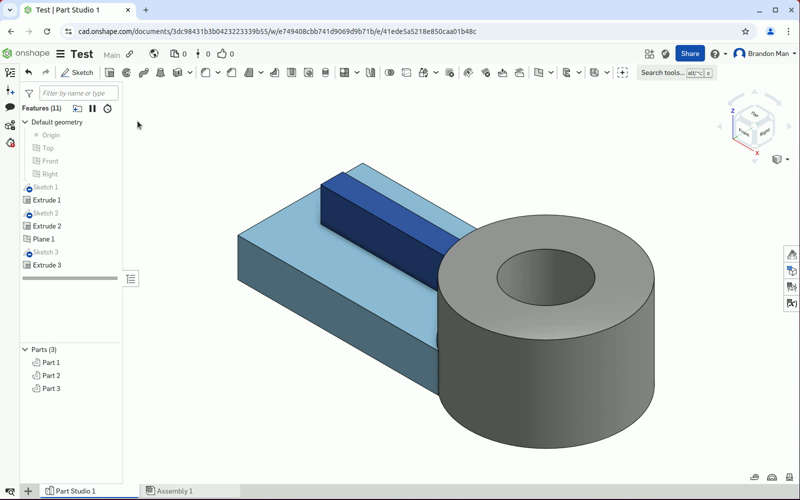
mouse_move(73, 189)
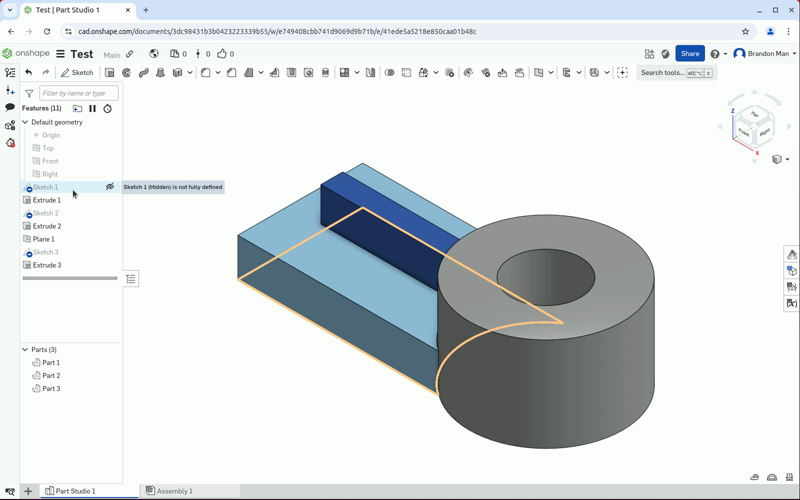
click(73, 189)